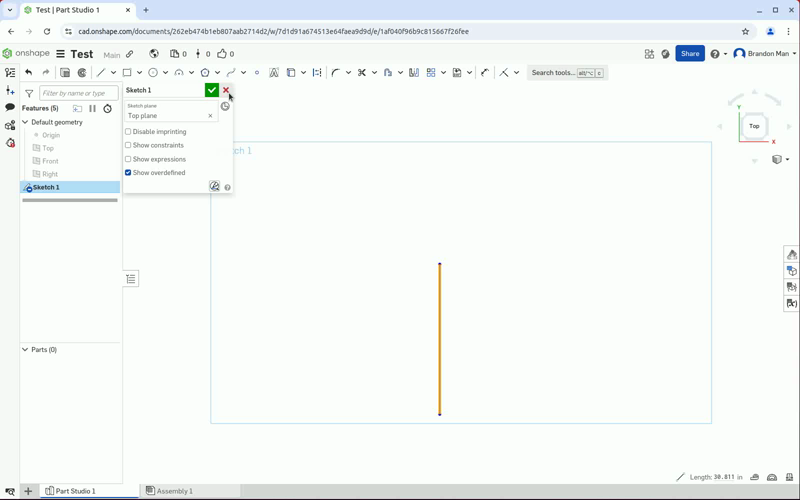
key(shift+h)
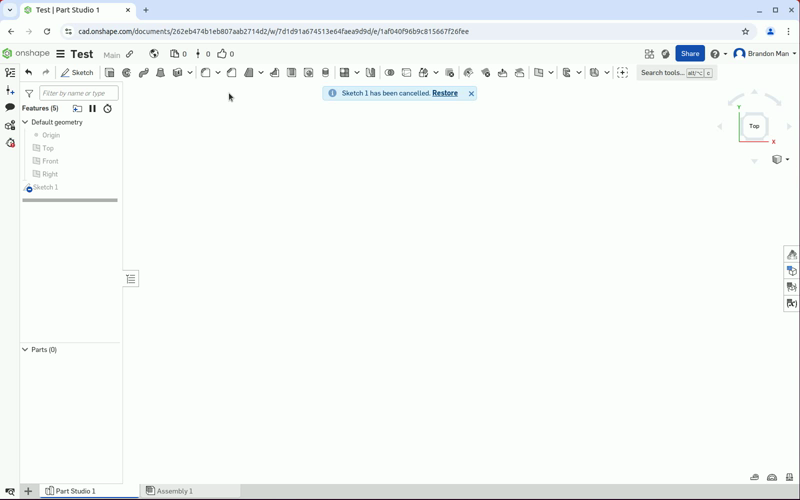
mouse_move(73, 352)
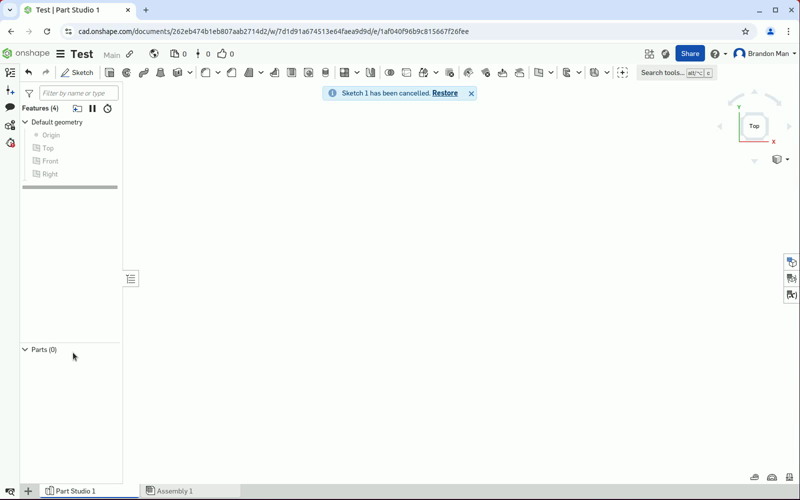
key(y)
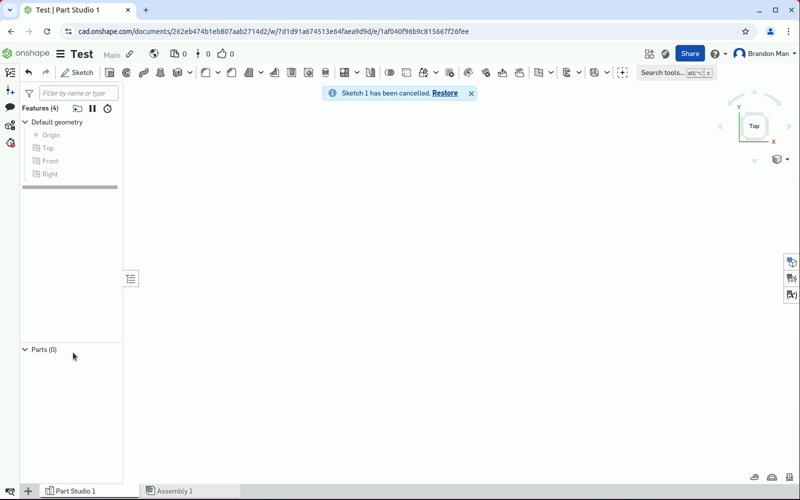
key(shift+p)
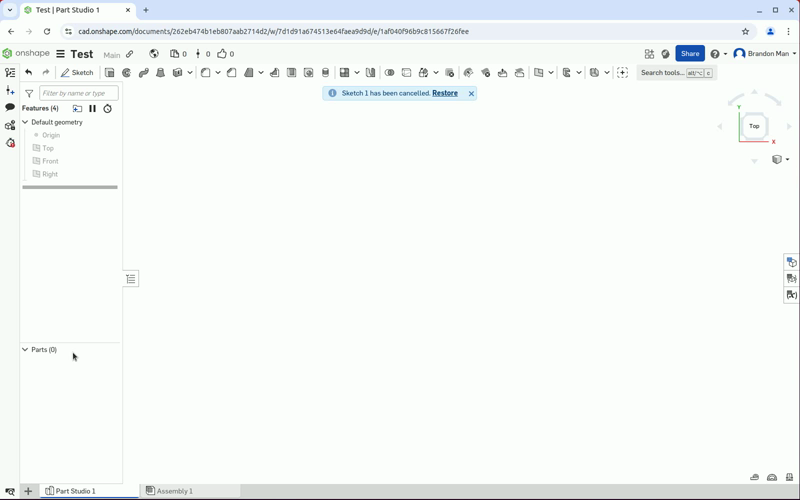
key(space)
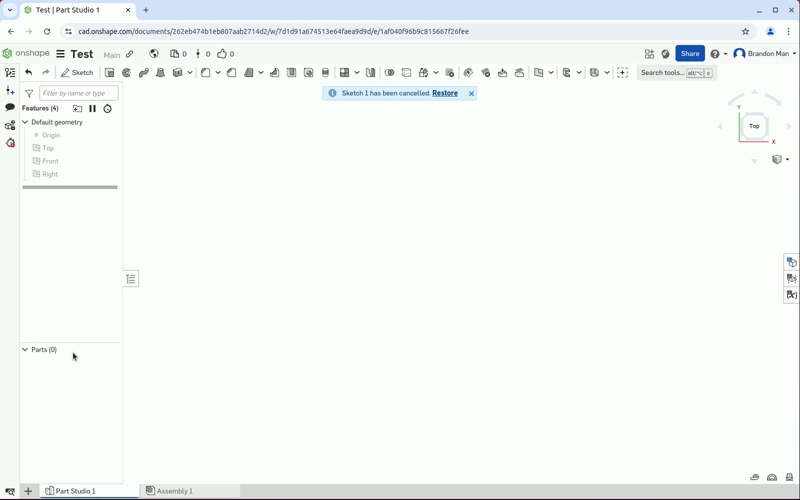
key_down(shift)
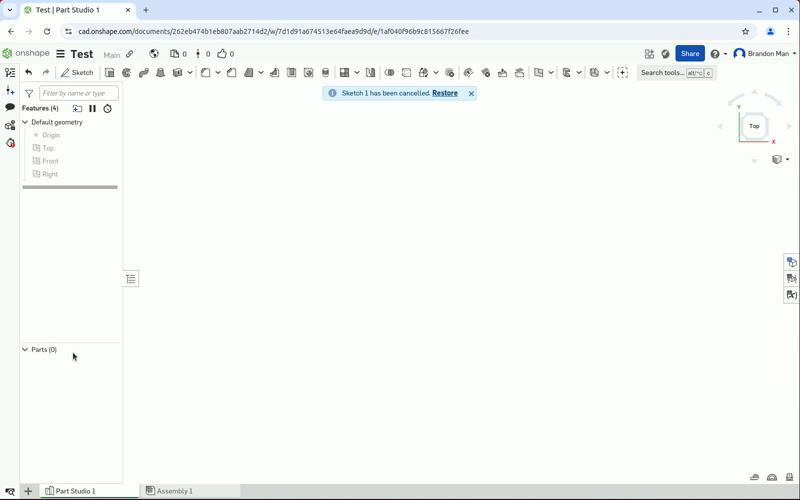
key(up)
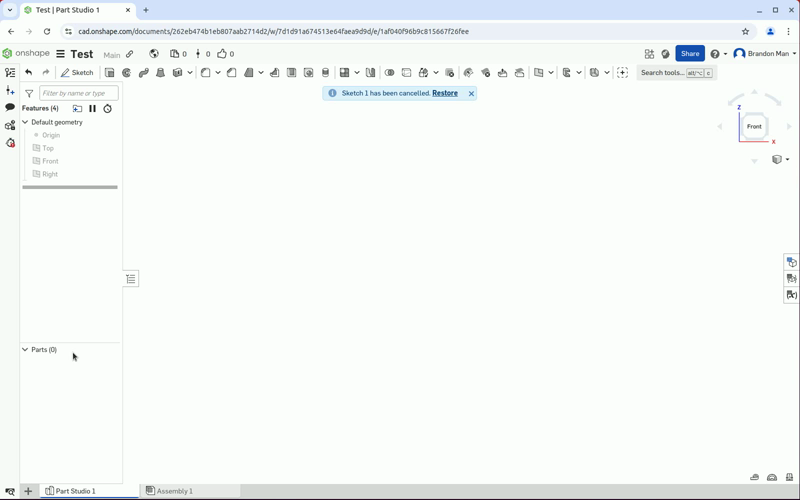
key_up(shift)
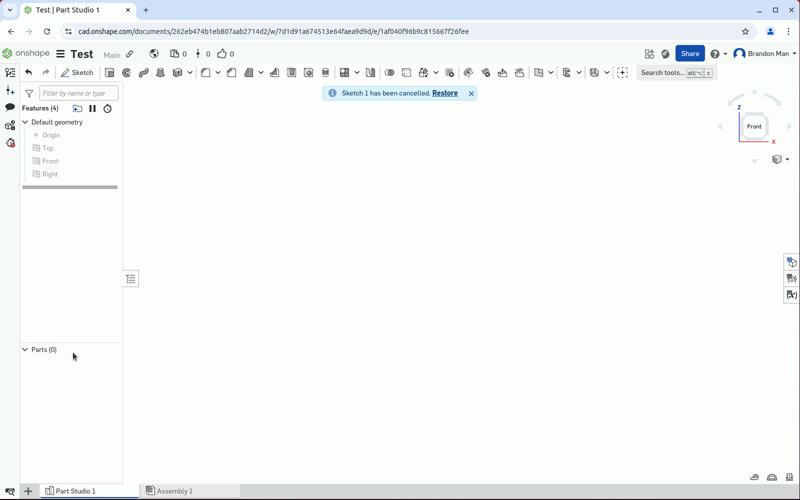
mouse_move(73, 352)
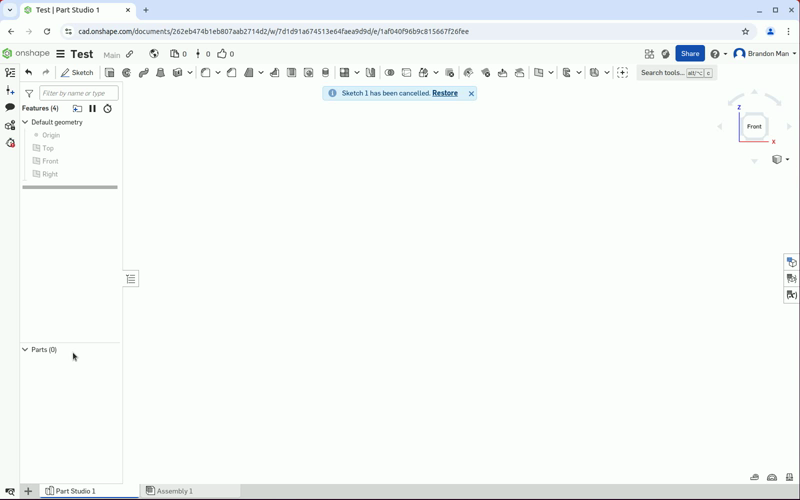
key(shift+y)
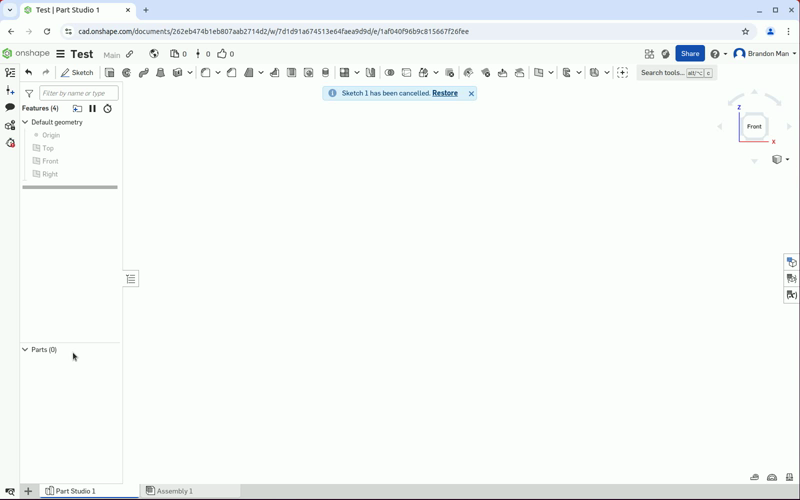
key(shift+s)
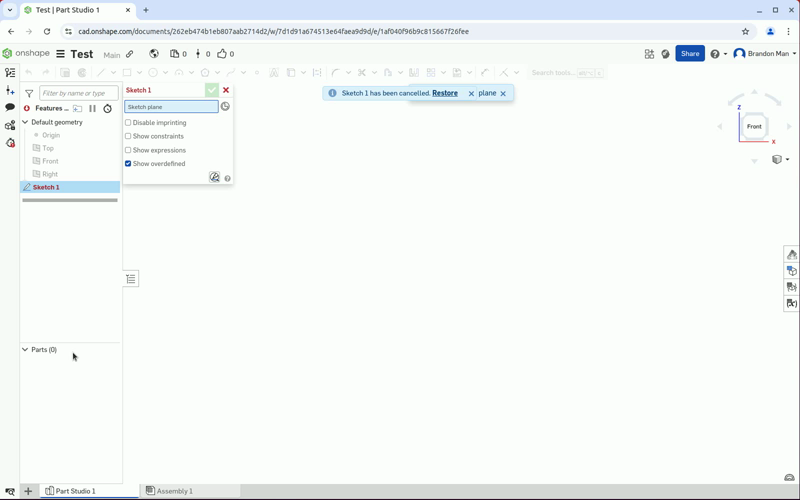
mouse_move(73, 163)
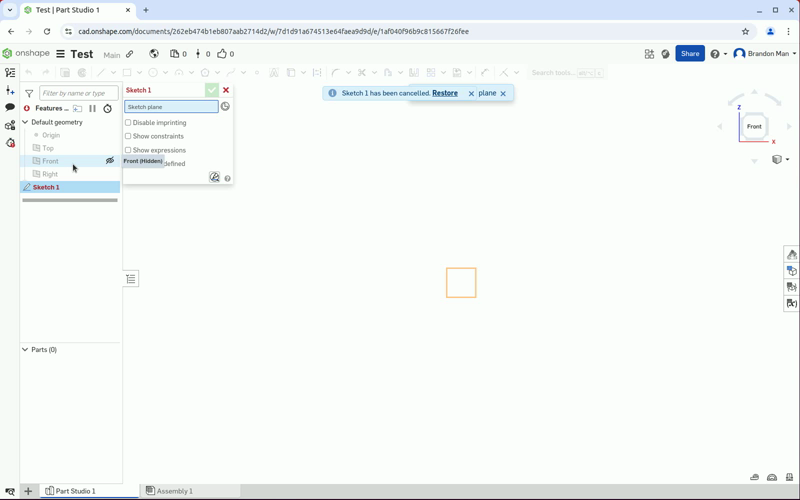
click(73, 163)
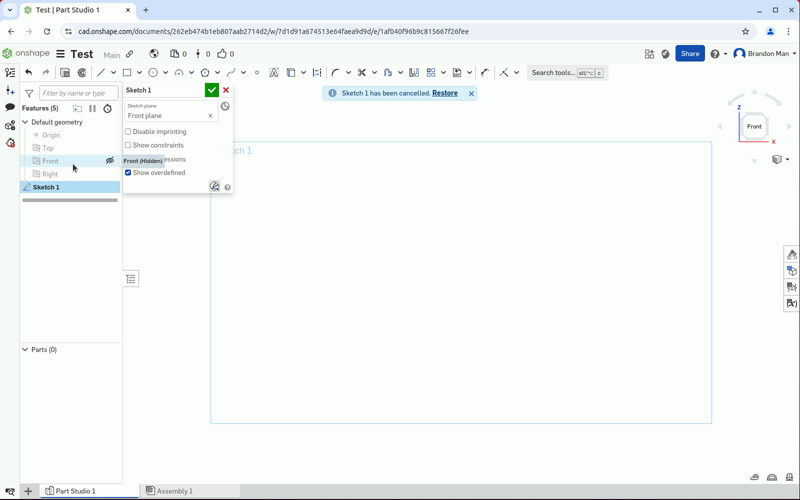
mouse_move(73, 352)
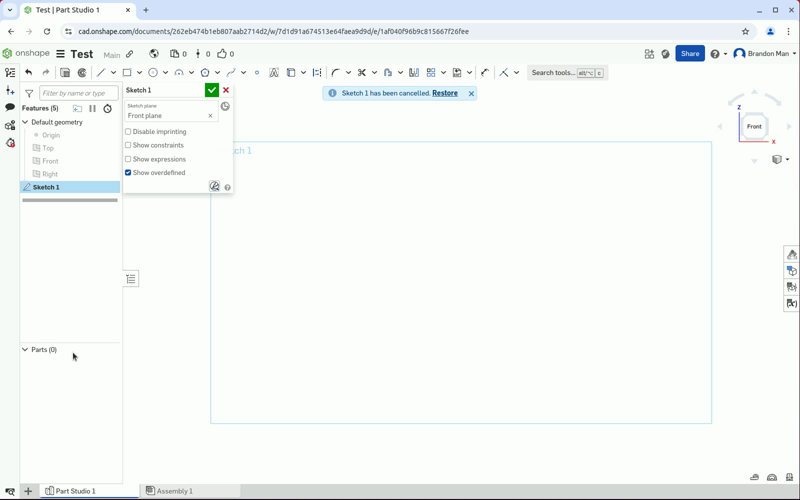
key(y)
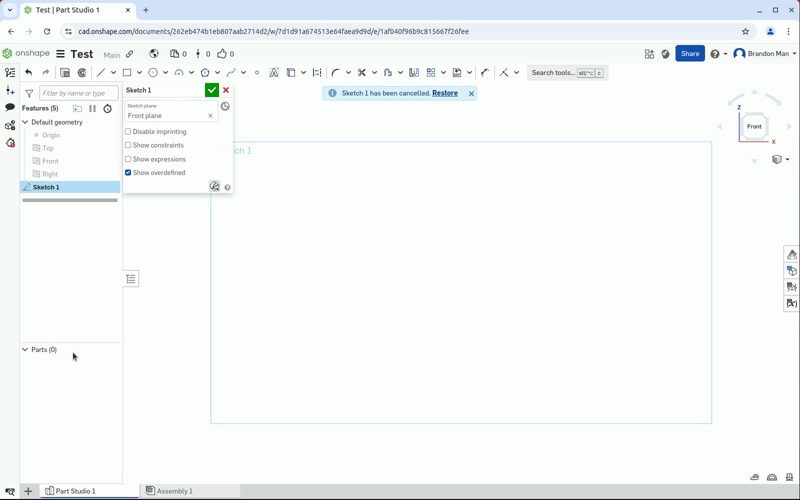
key(a)
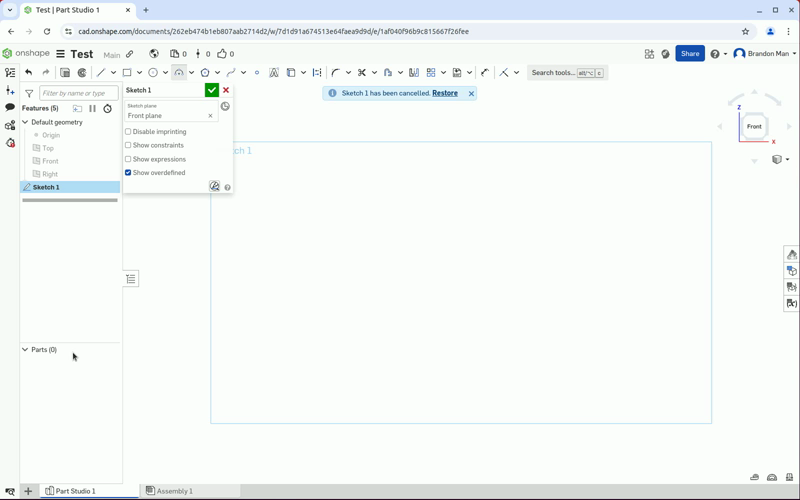
key_down(shift)
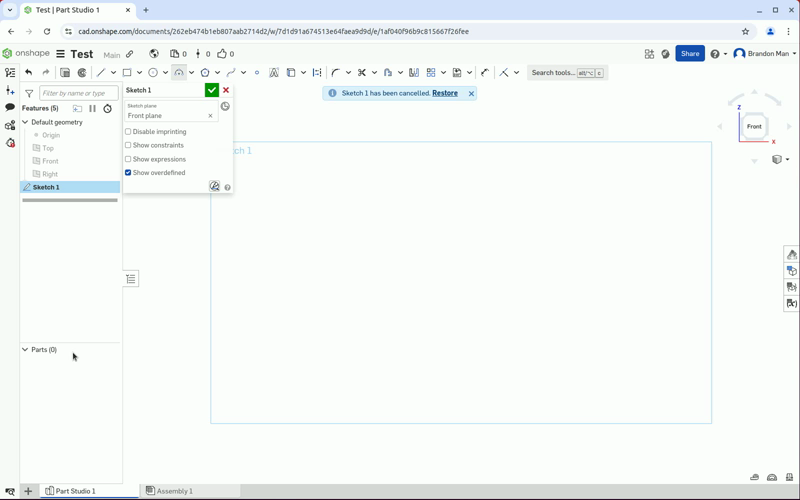
mouse_move(520, 390)
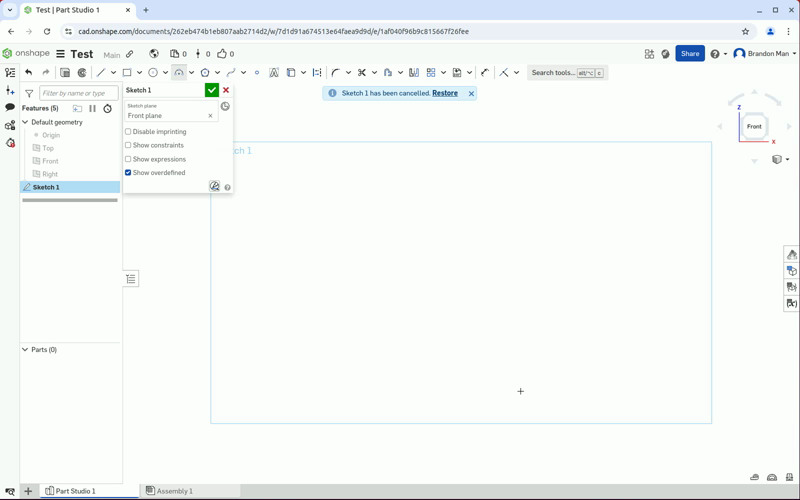
click(520, 390)
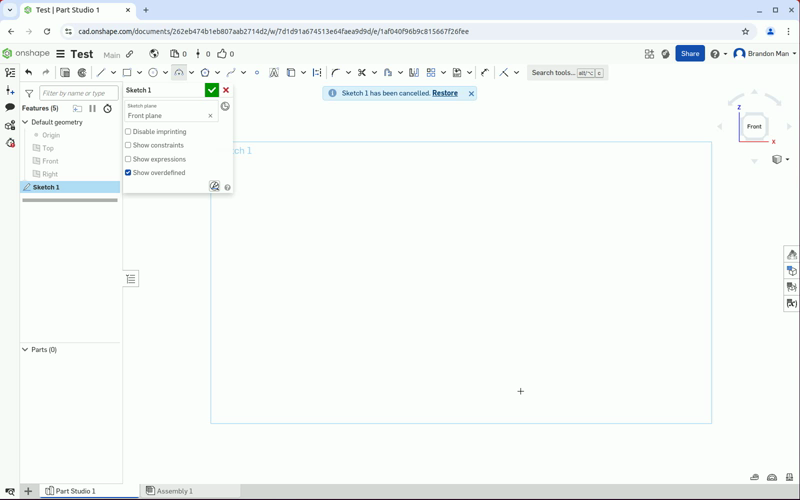
key_up(shift)
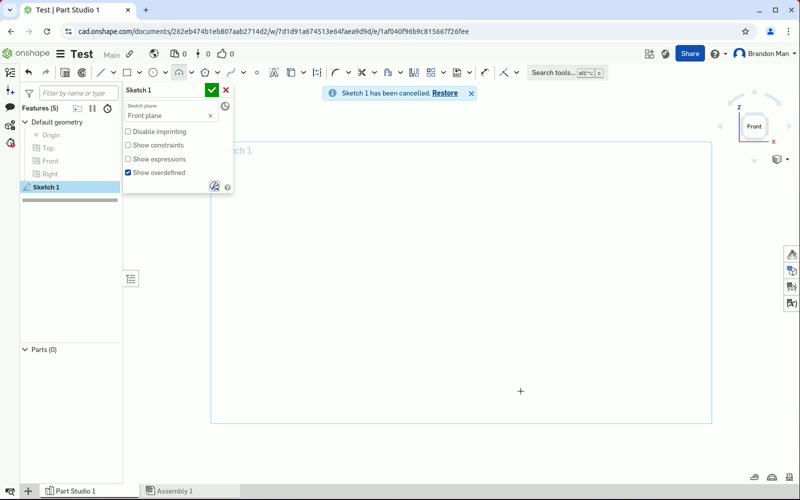
key_down(shift)
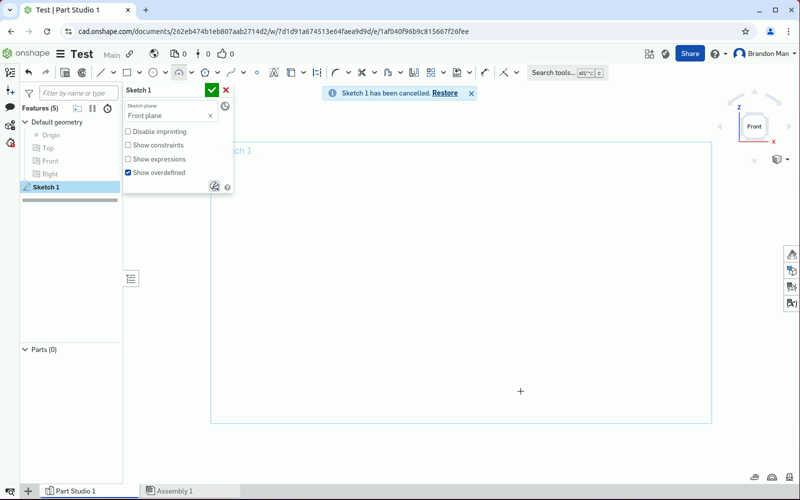
mouse_move(547, 390)
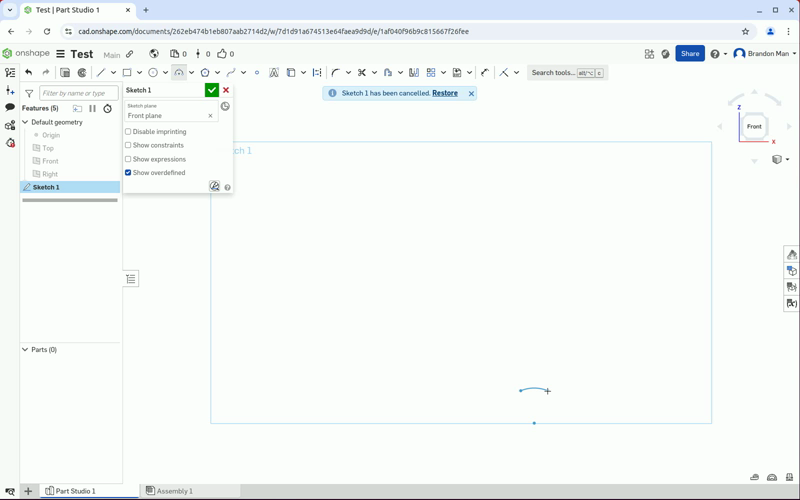
click(547, 390)
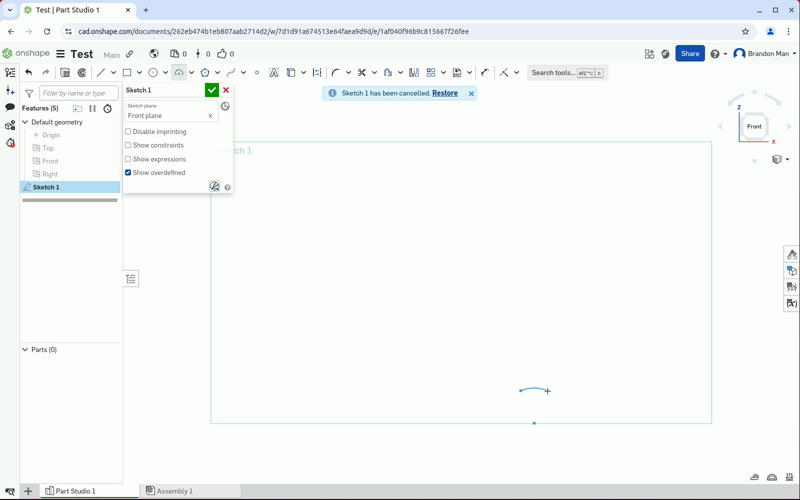
mouse_move(534, 395)
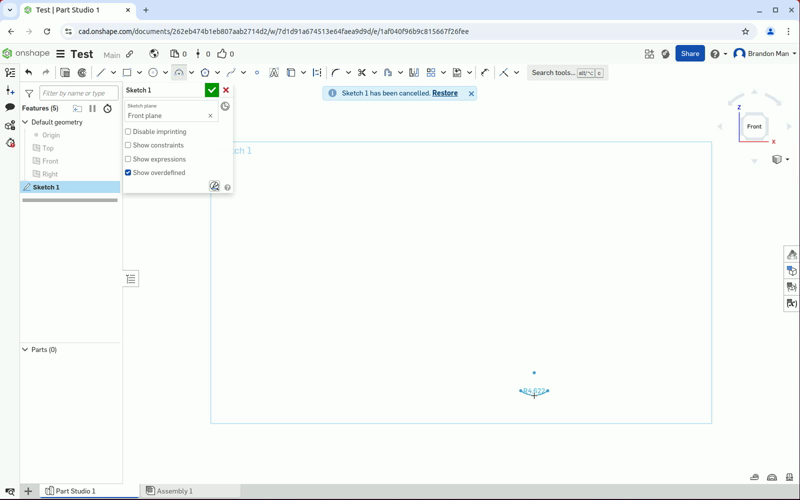
click(534, 395)
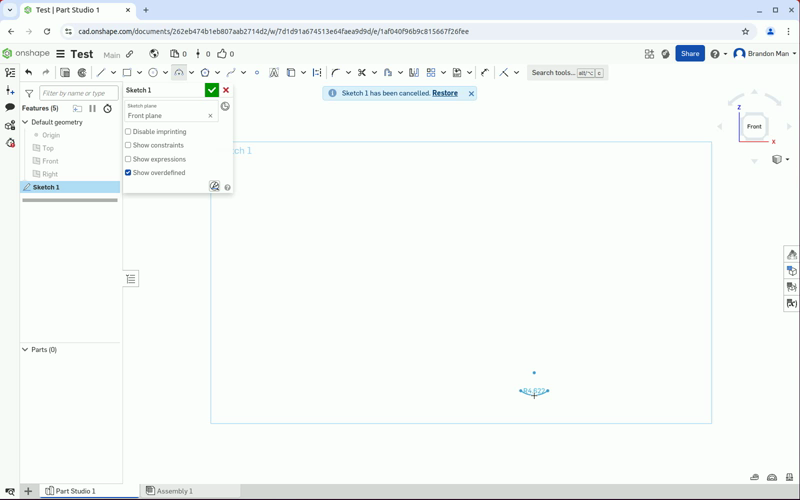
key_up(shift)
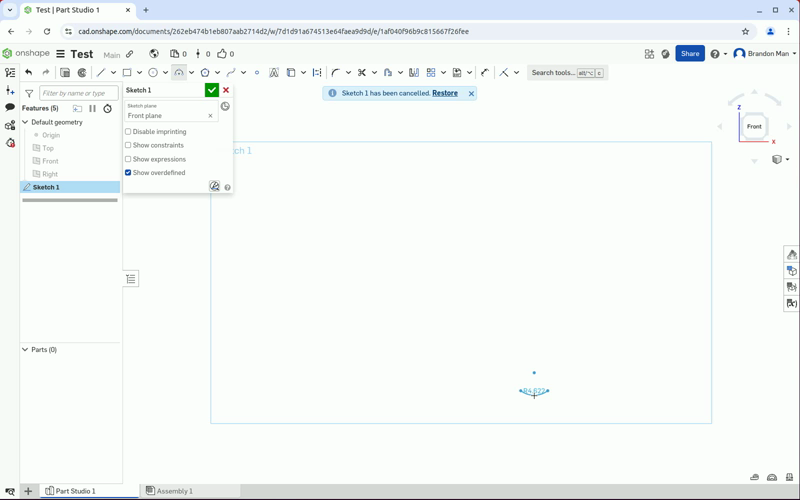
key(esc)
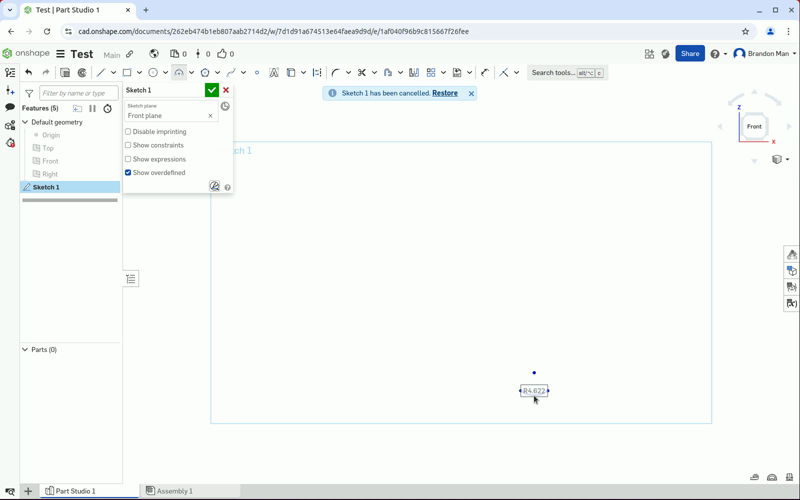
key(l)
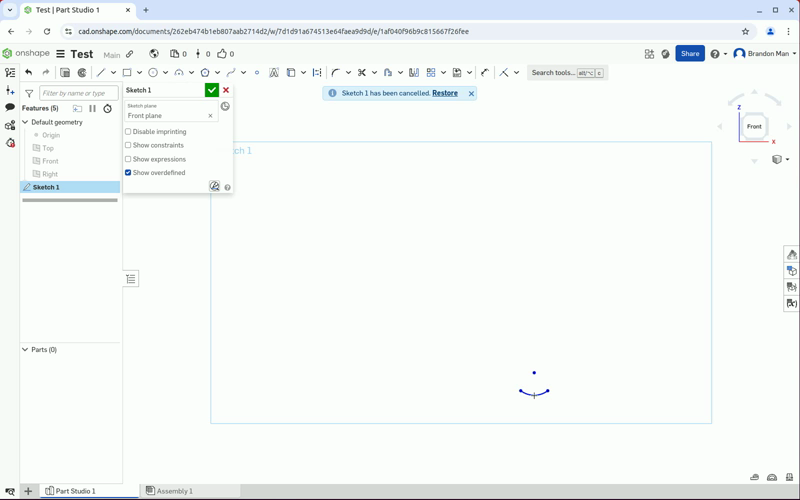
mouse_move(547, 390)
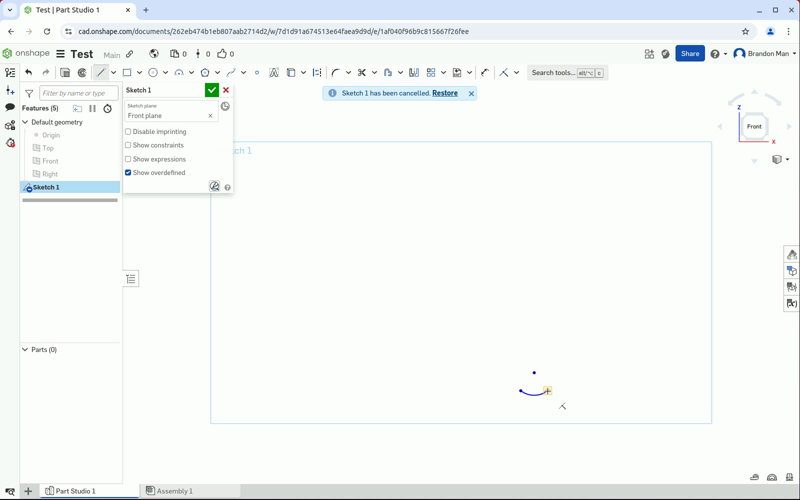
click(547, 390)
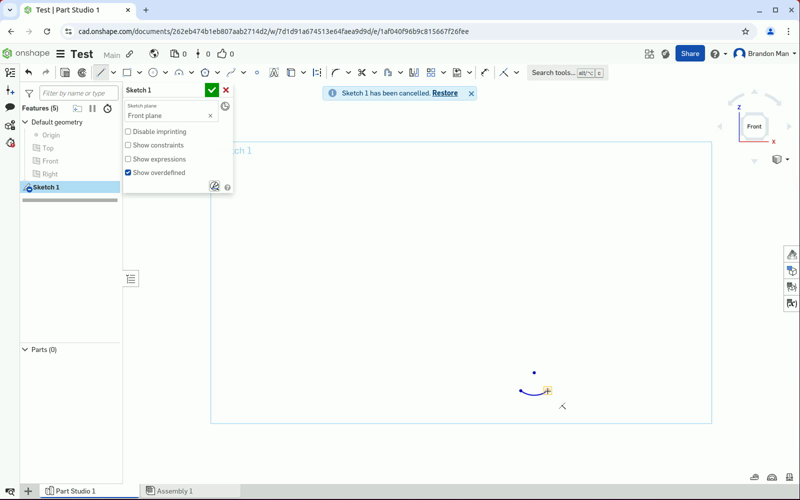
key_down(shift)
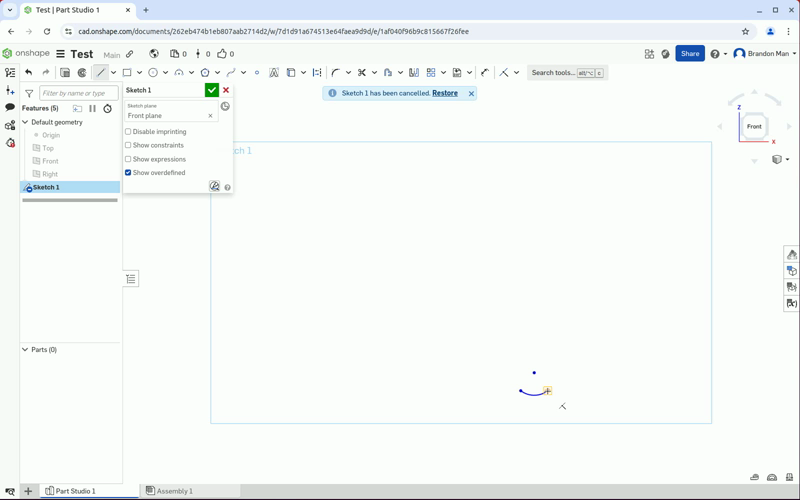
mouse_move(547, 282)
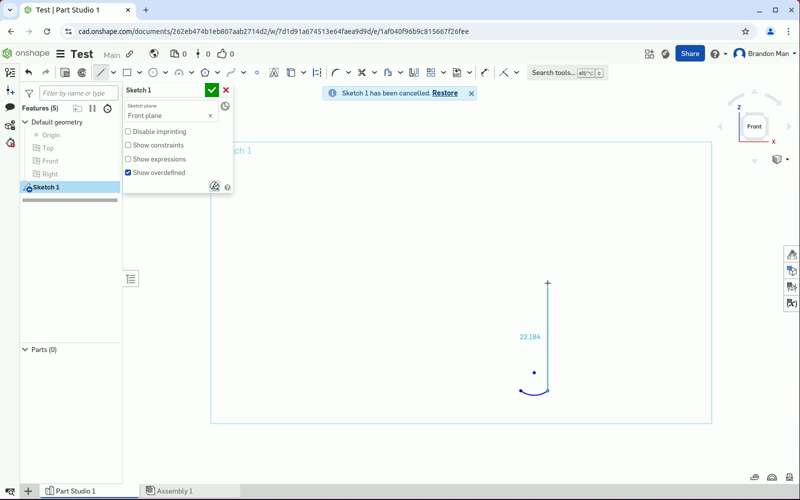
click(547, 282)
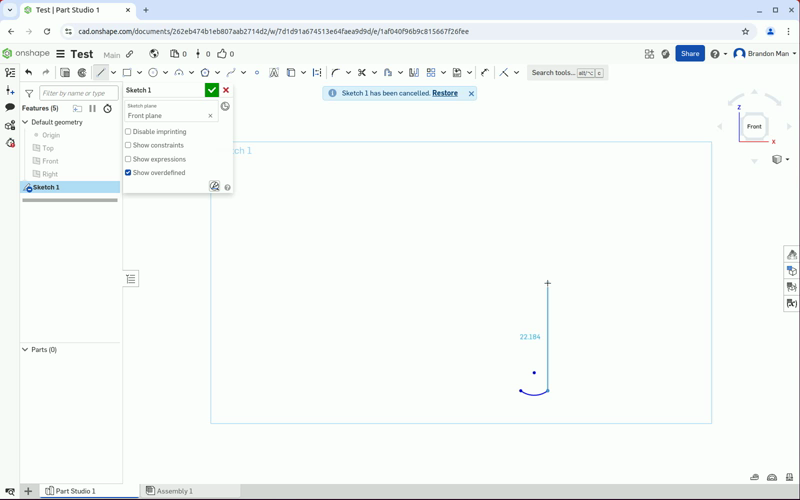
key_up(shift)
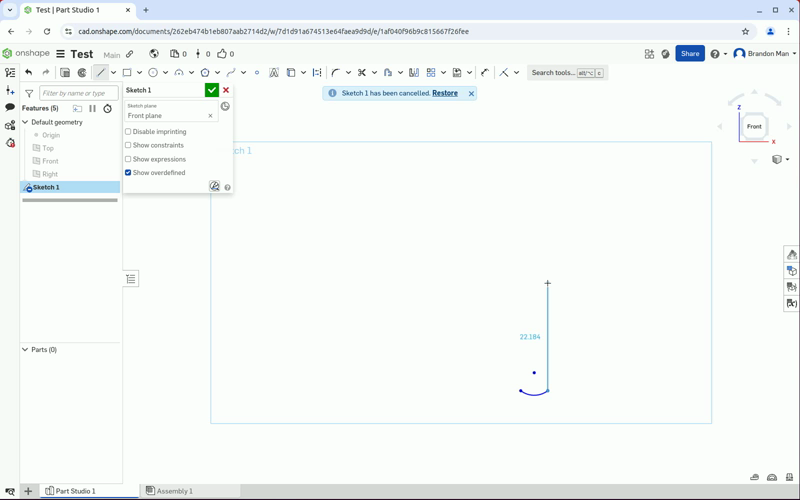
key(esc)
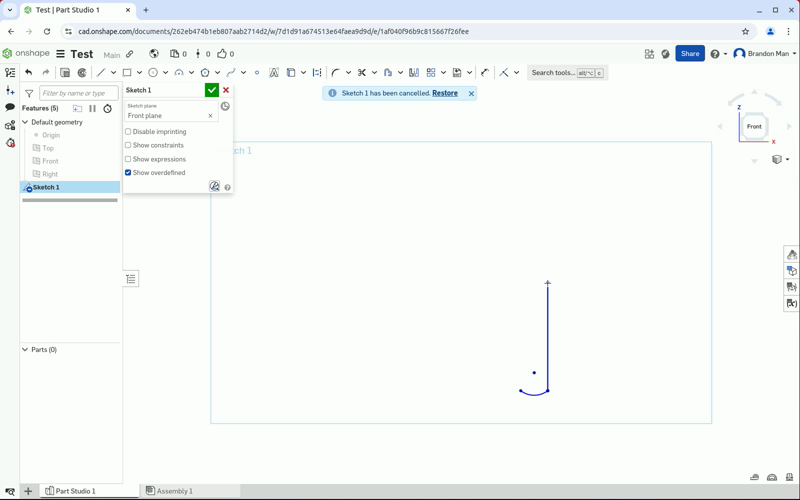
key(a)
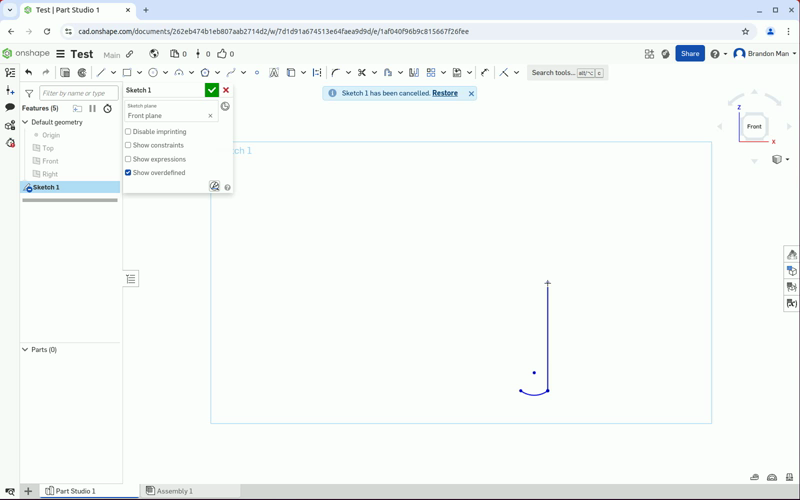
mouse_move(547, 282)
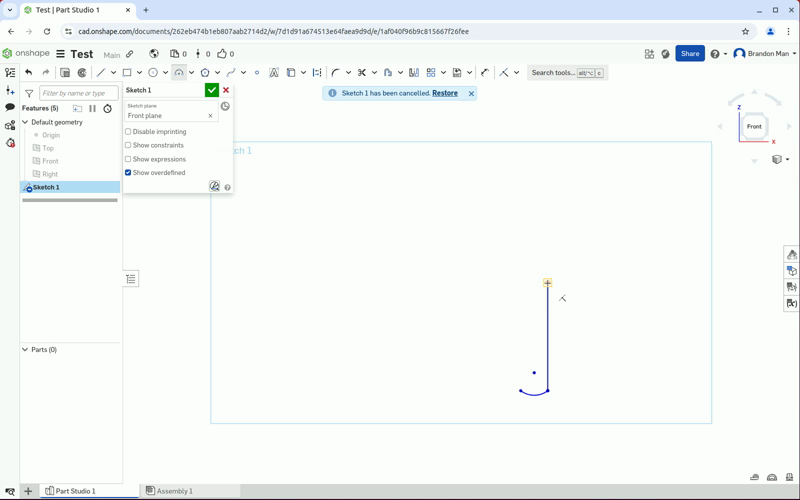
click(547, 282)
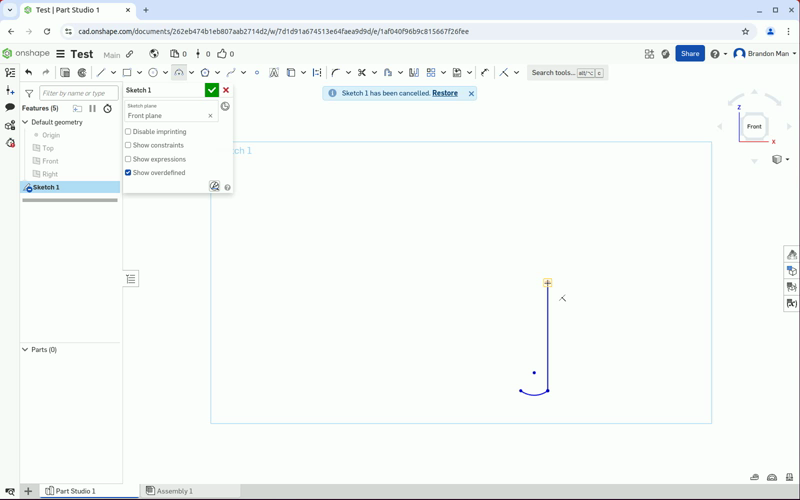
key_down(shift)
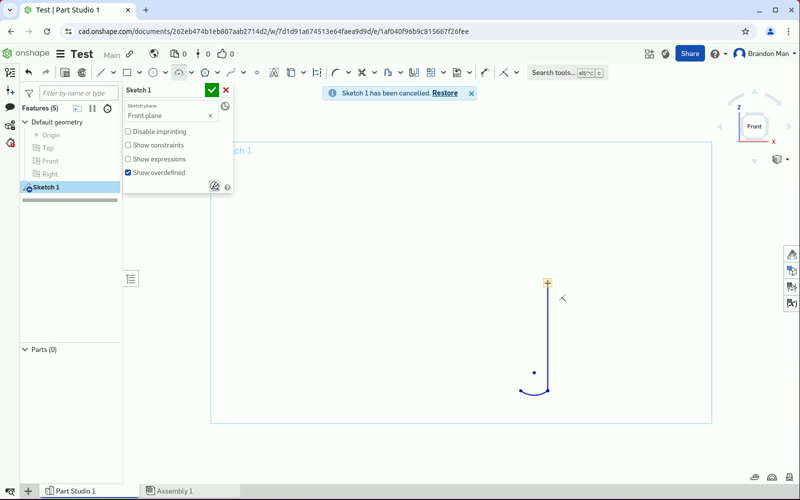
mouse_move(520, 345)
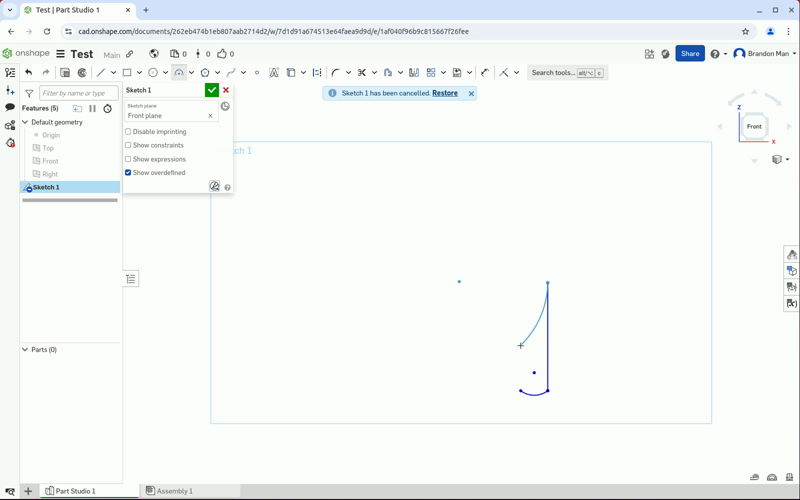
click(520, 345)
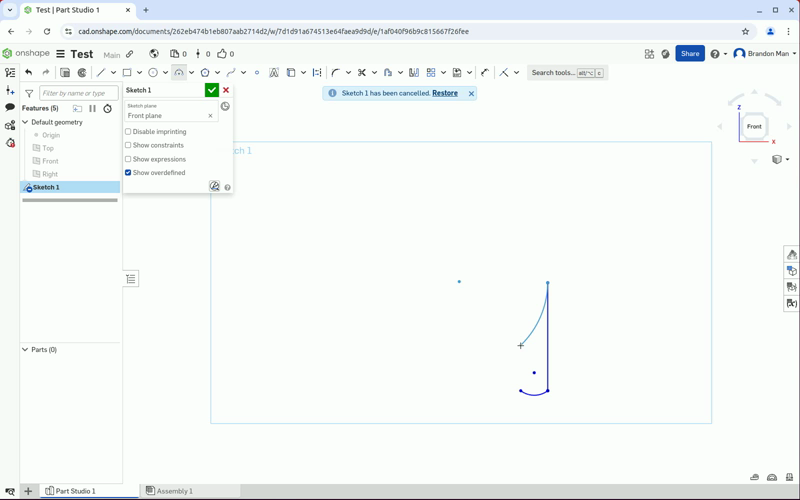
mouse_move(540, 316)
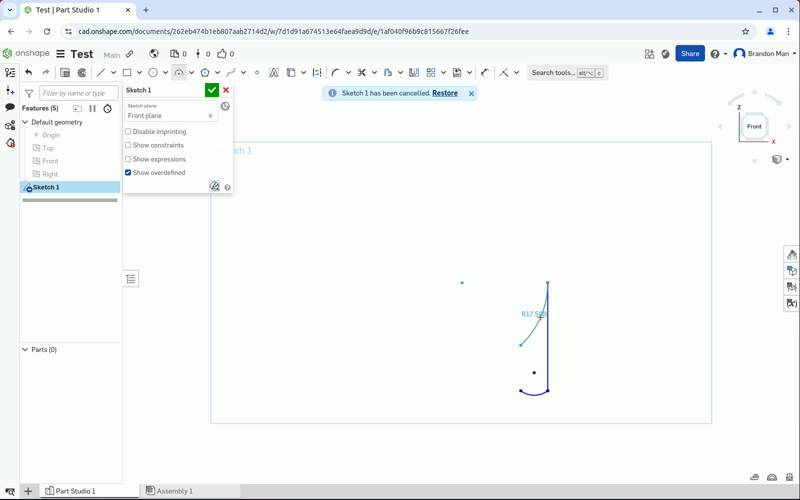
click(540, 316)
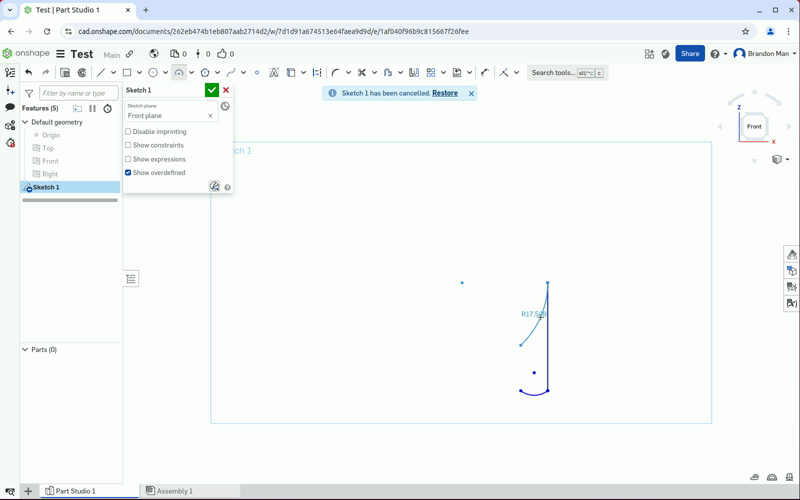
key_up(shift)
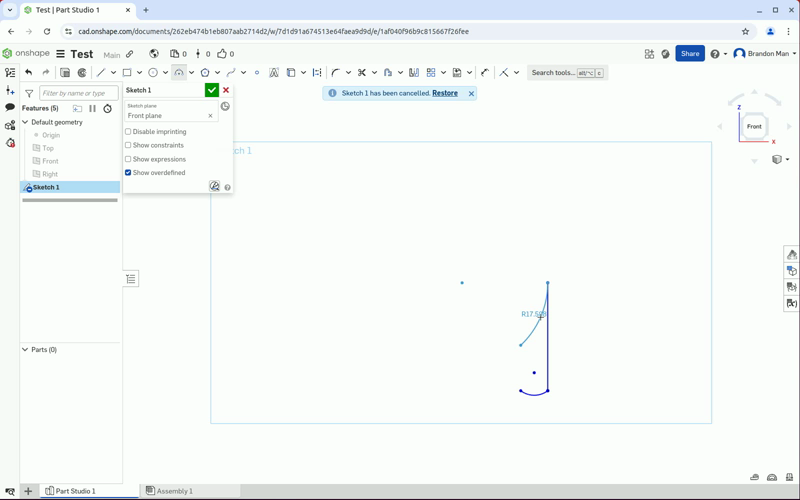
key(esc)
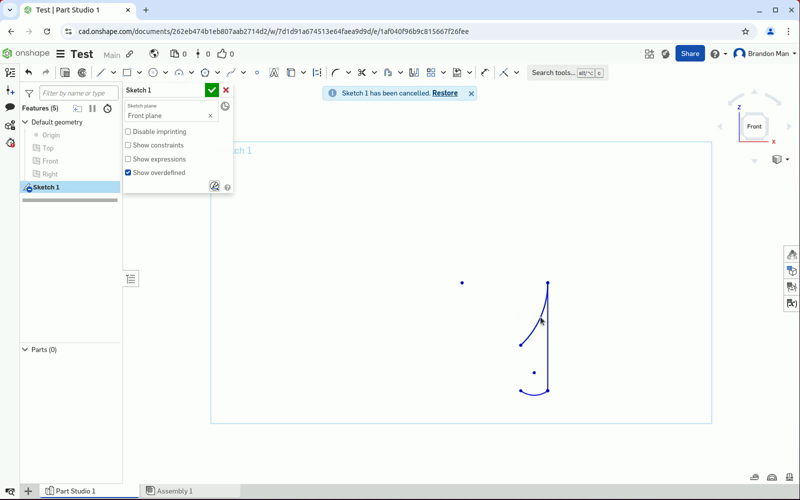
key(l)
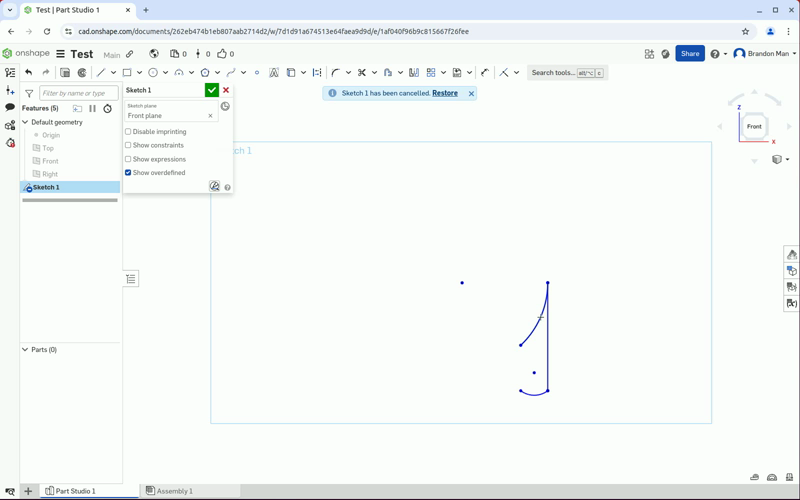
mouse_move(520, 345)
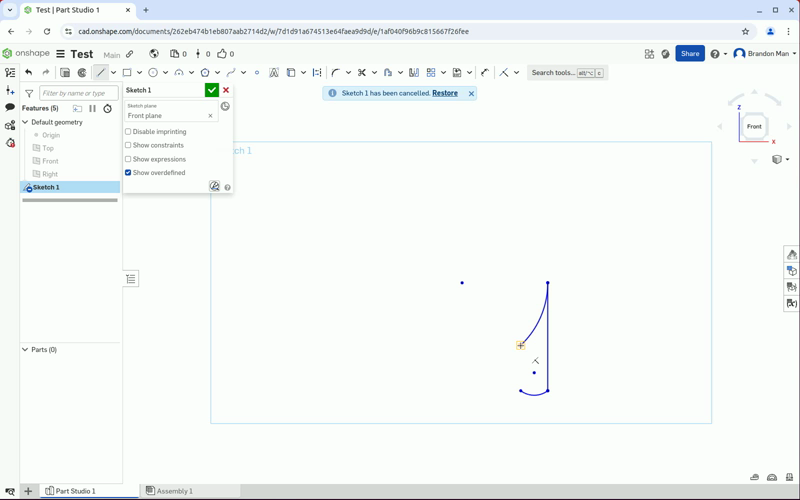
click(520, 345)
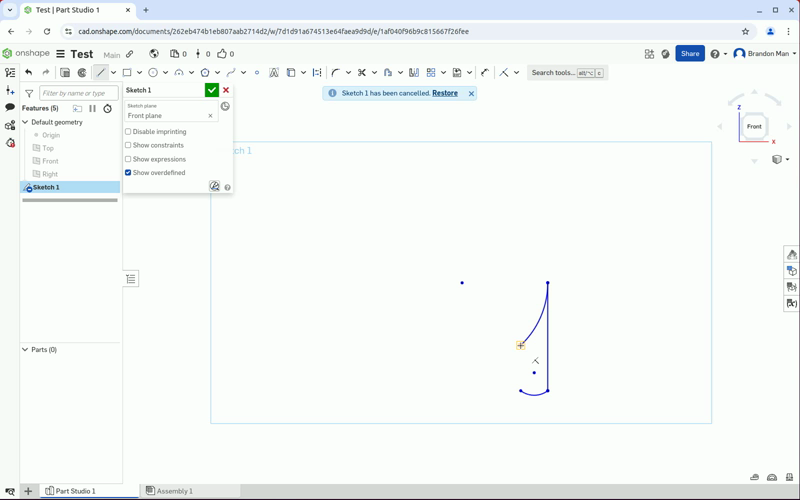
mouse_move(550, 345)
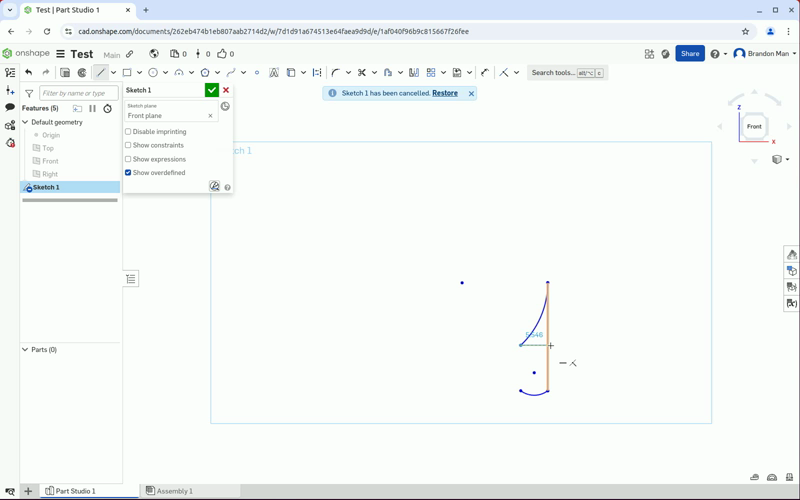
key_down(shift)
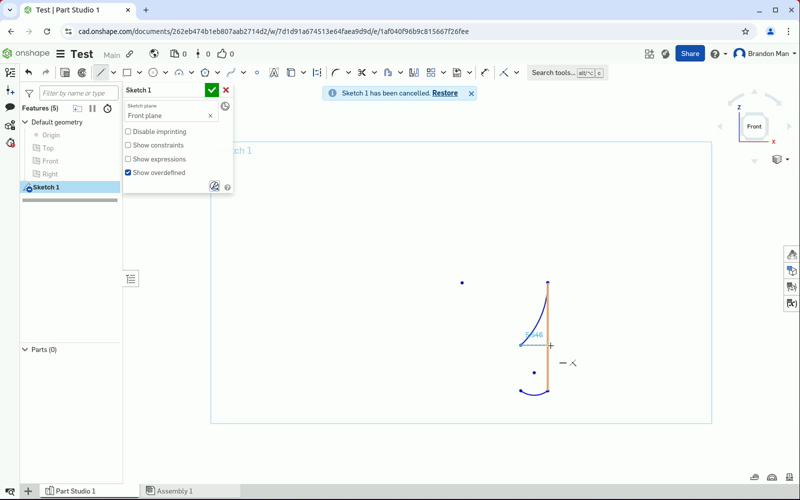
mouse_move(520, 390)
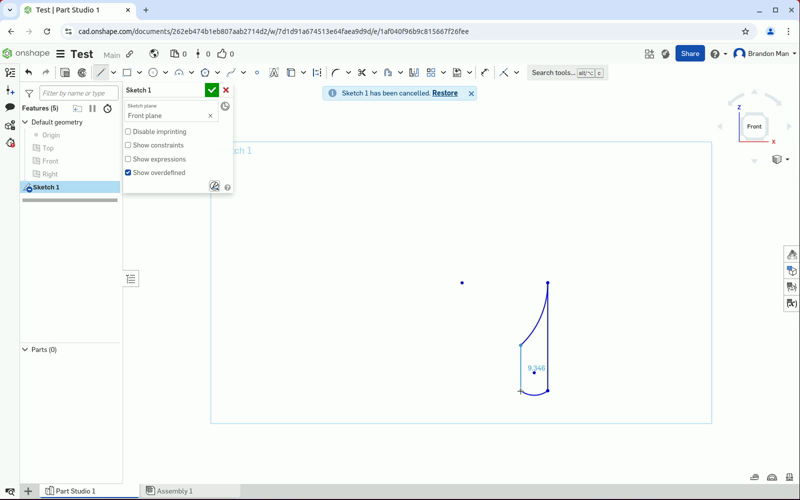
key_up(shift)
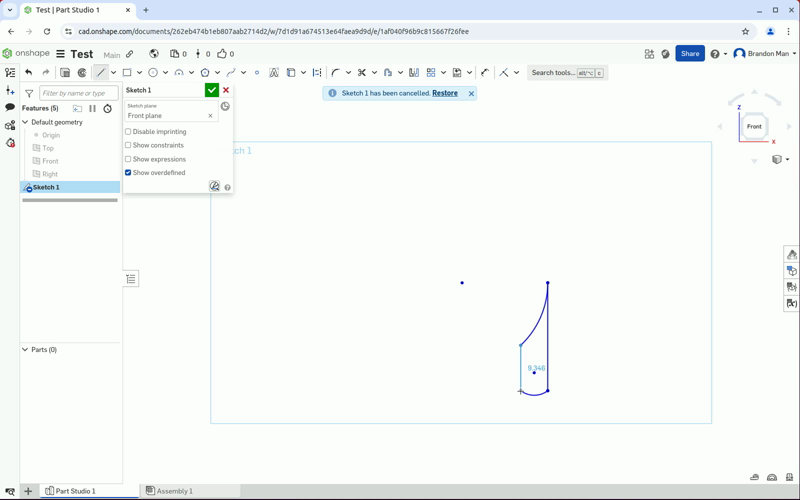
click(520, 390)
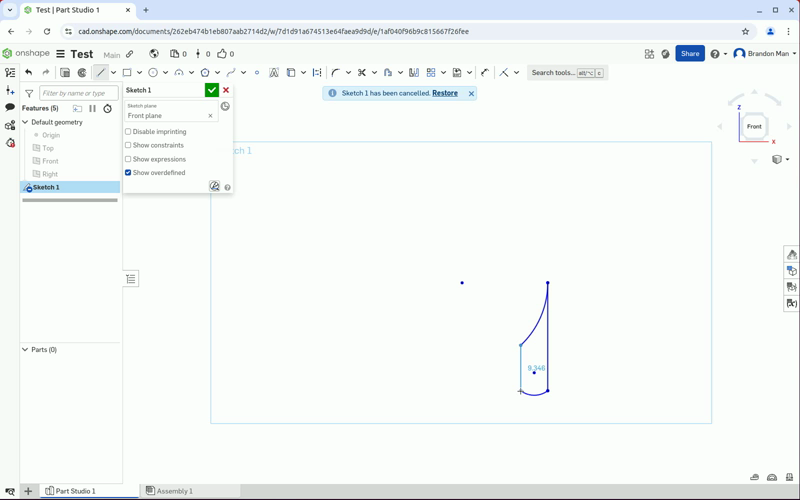
key(esc)
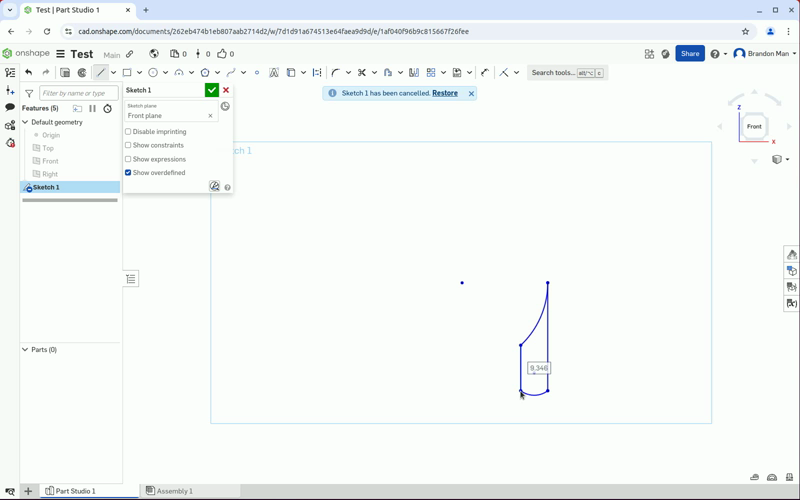
mouse_move(536, 361)
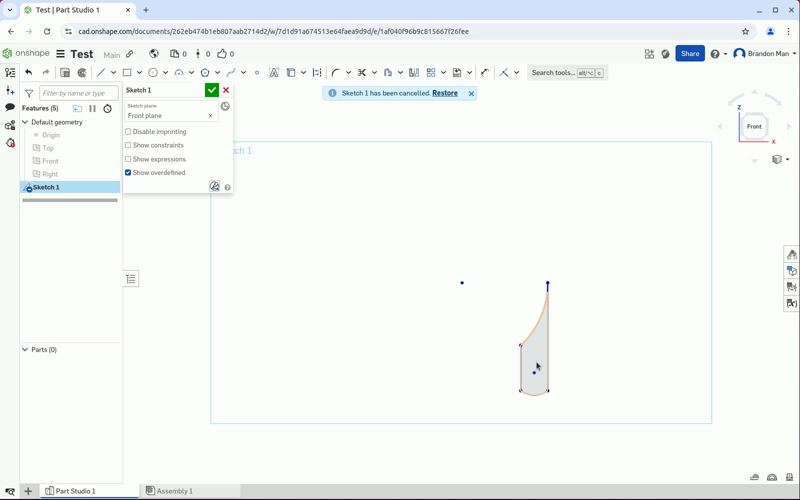
click(536, 361)
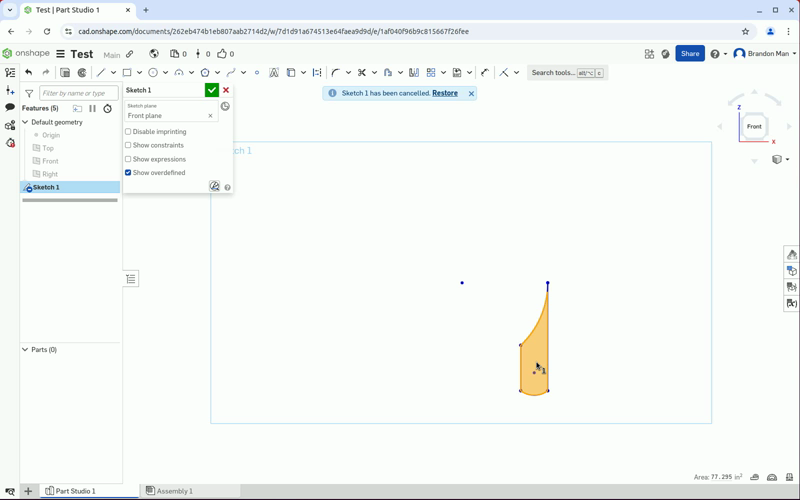
mouse_move(73, 352)
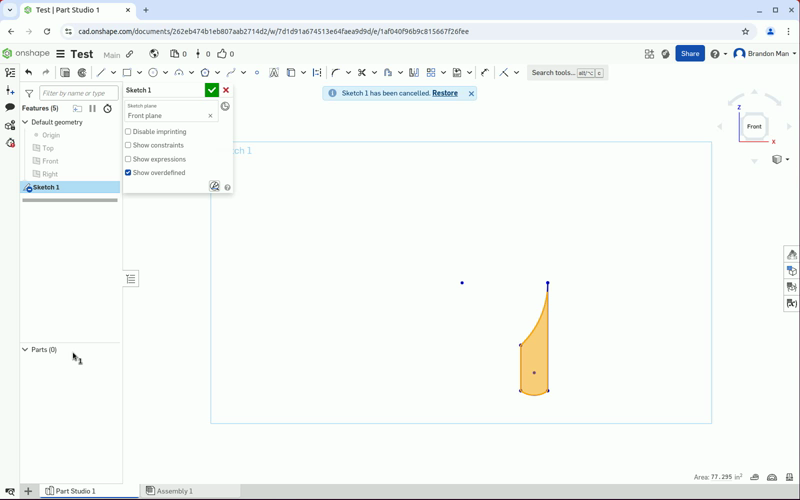
key(shift+y)
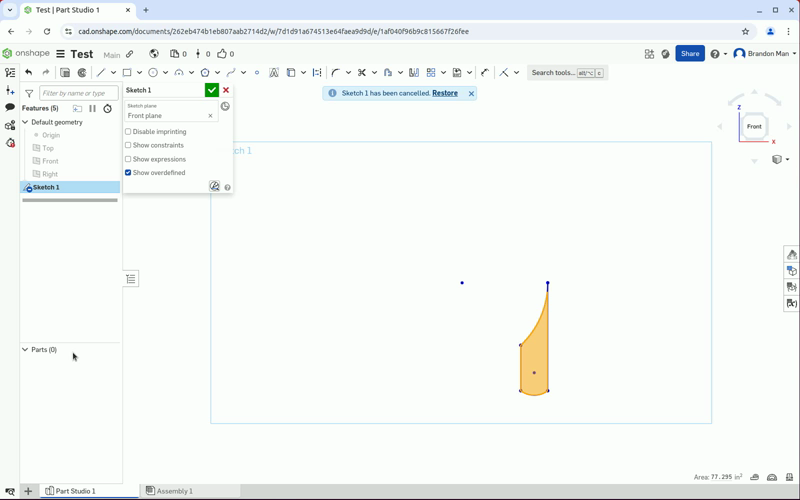
key(shift+e)
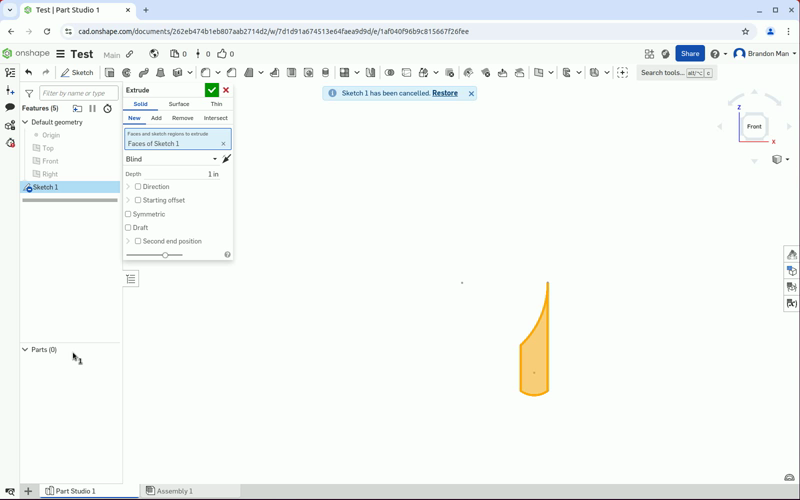
mouse_move(143, 106)
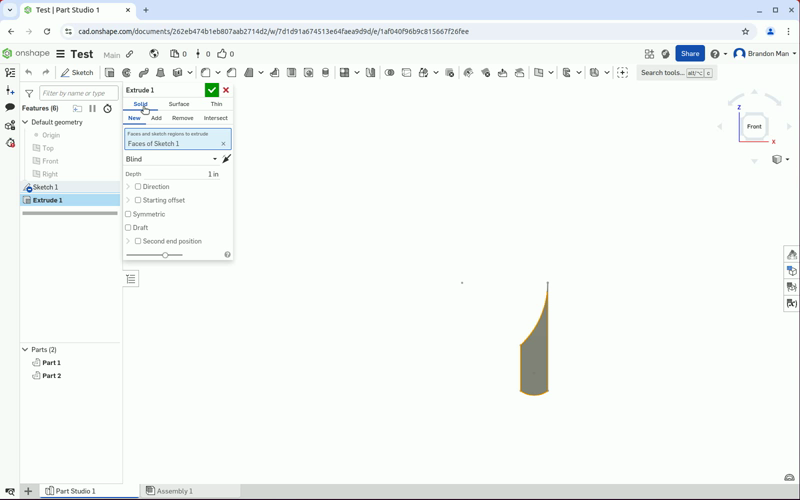
click(143, 106)
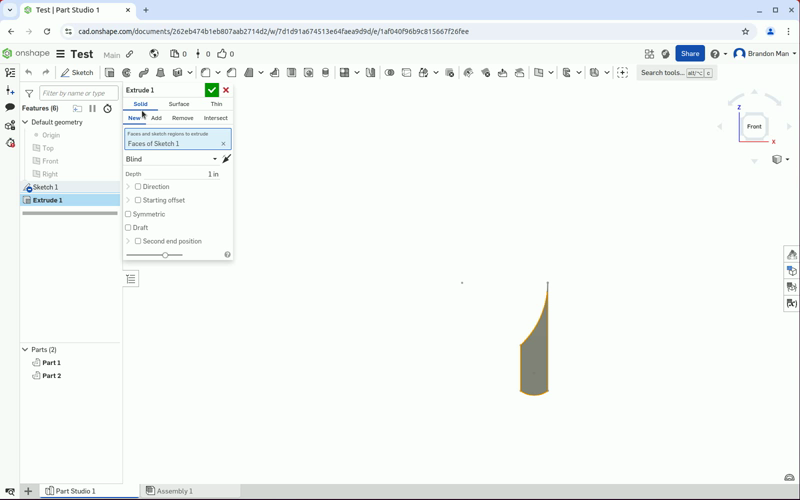
mouse_move(137, 120)
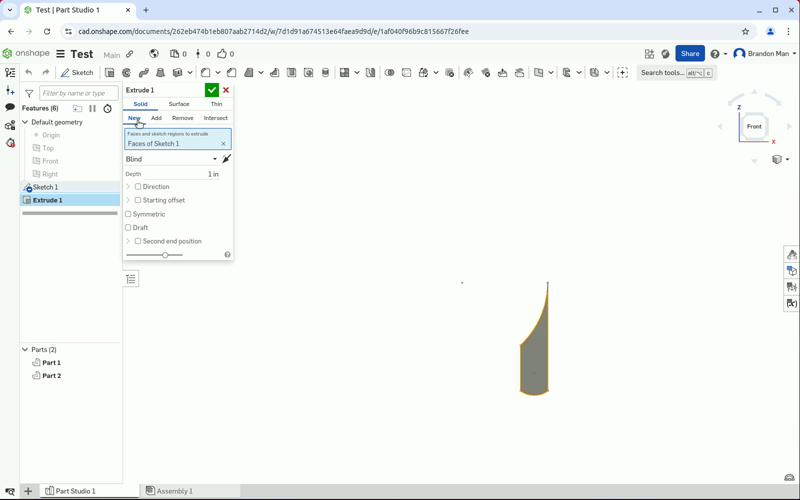
click(137, 120)
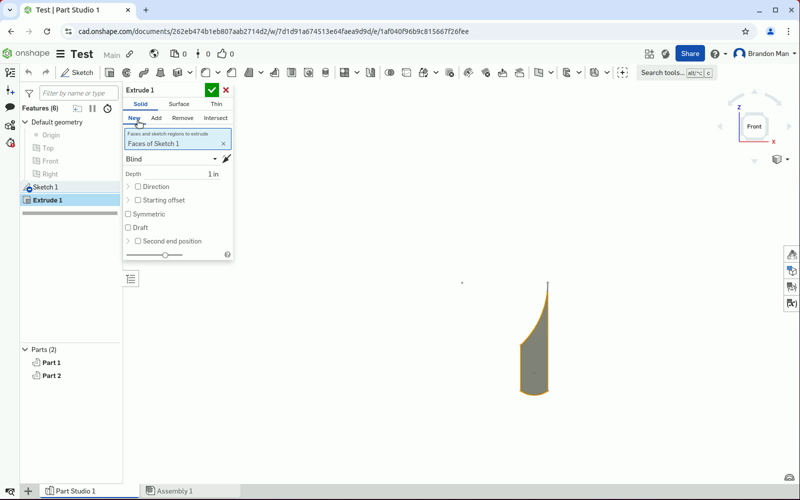
key(tab, 4)
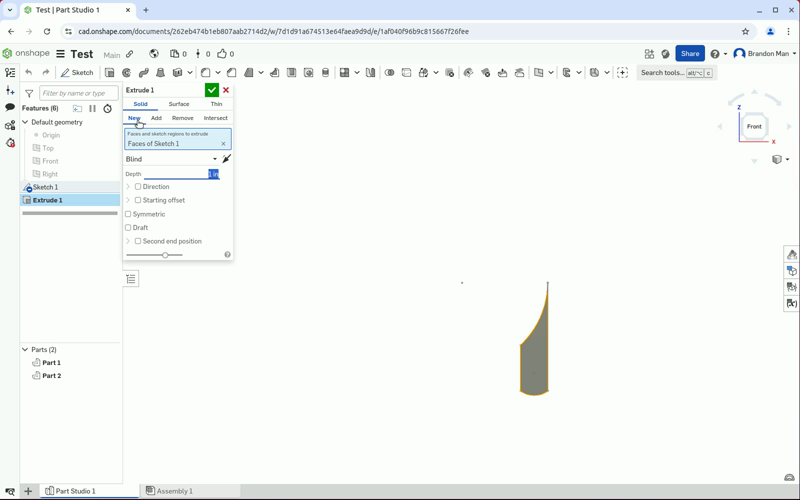
text(17.813)
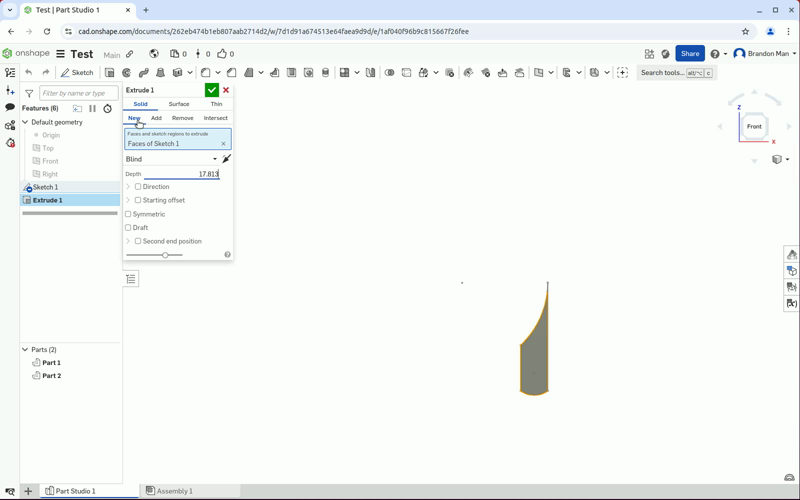
key(enter)
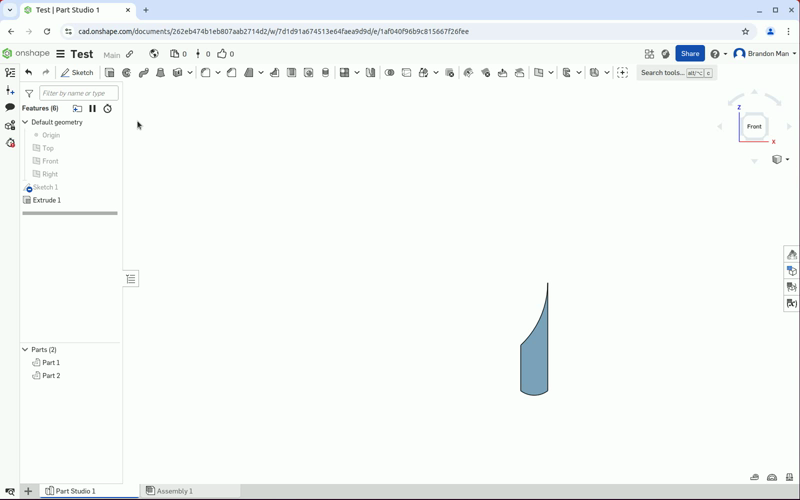
key(shift+h)
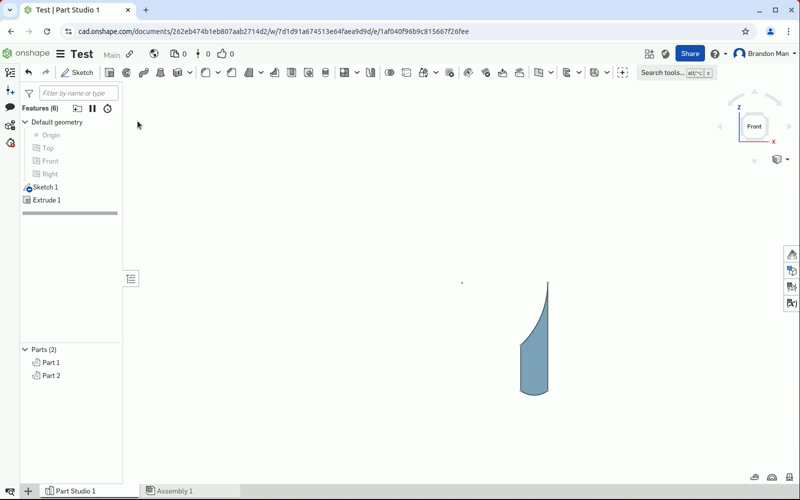
key(shift+h)
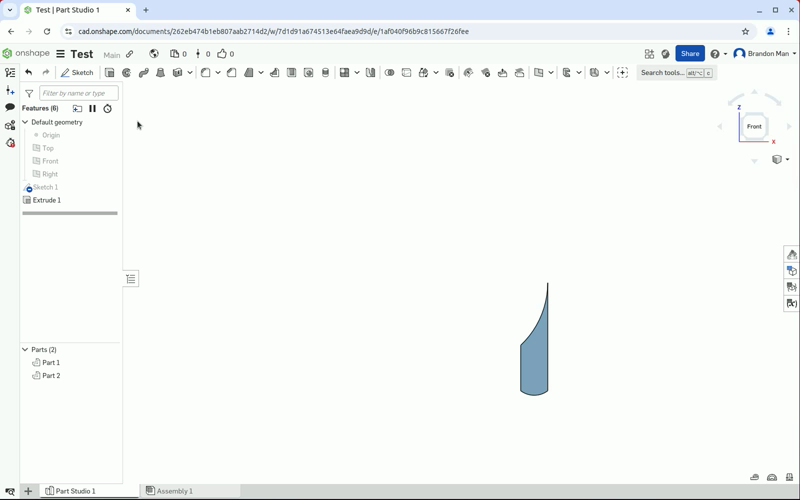
mouse_move(73, 189)
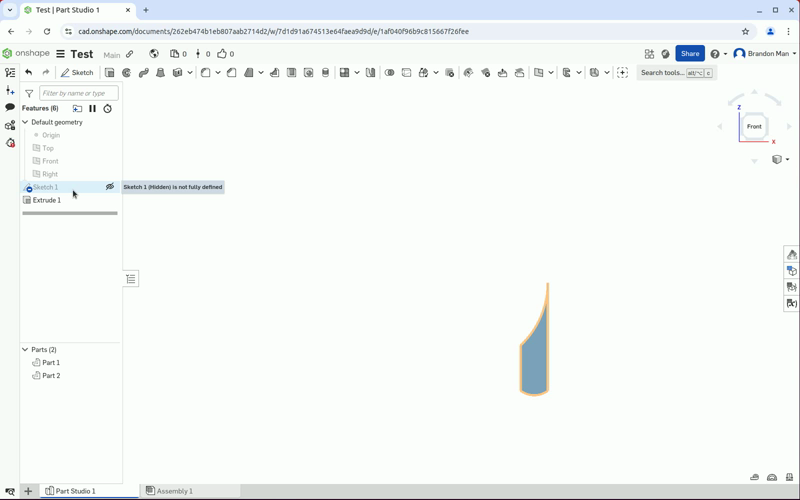
click(73, 189)
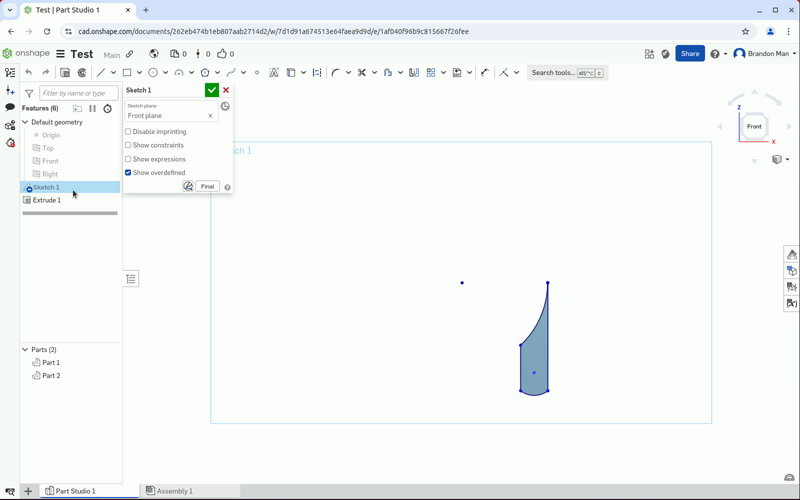
mouse_move(229, 92)
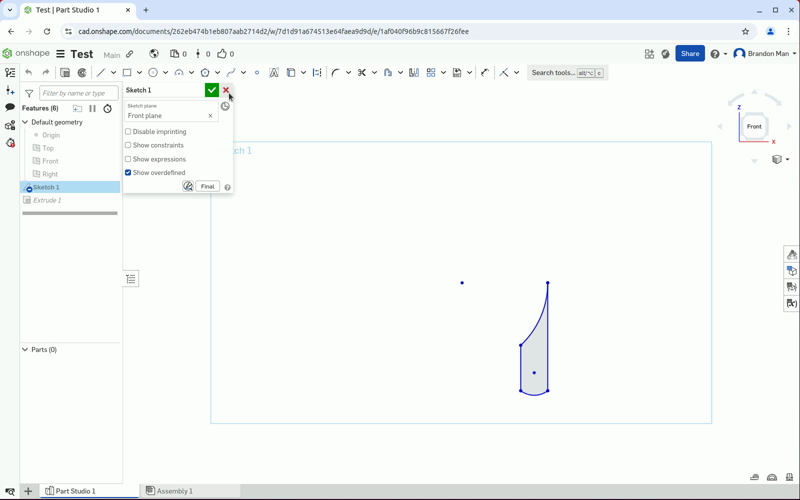
click(229, 92)
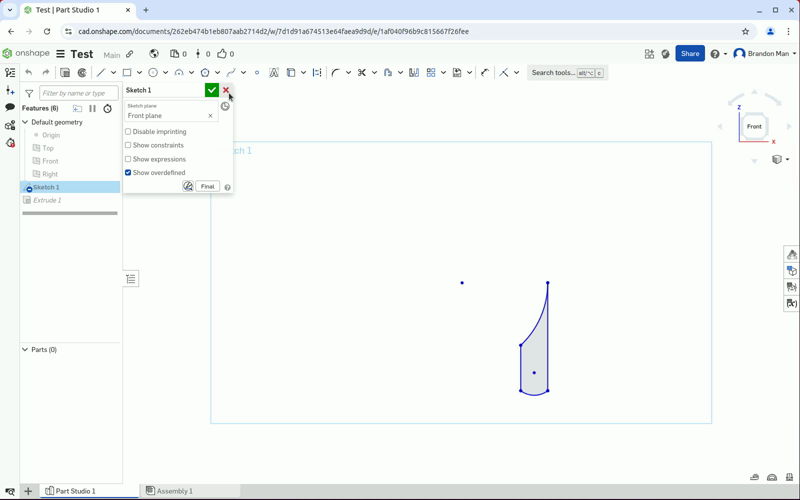
key(shift+s)
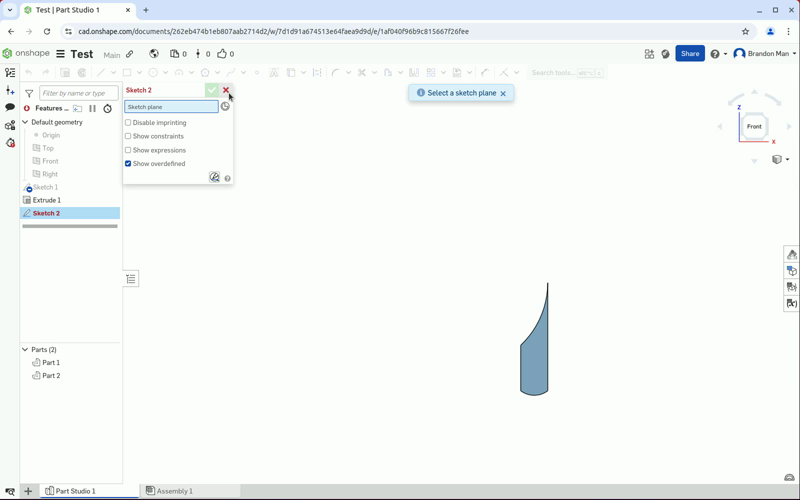
mouse_move(73, 163)
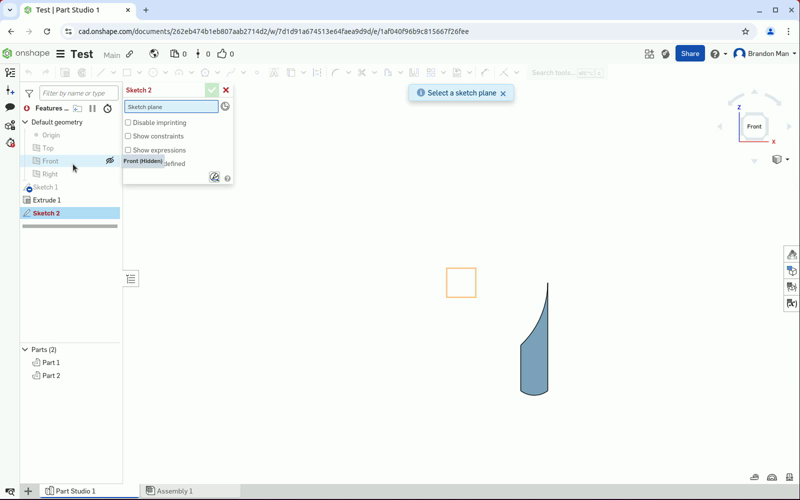
click(73, 163)
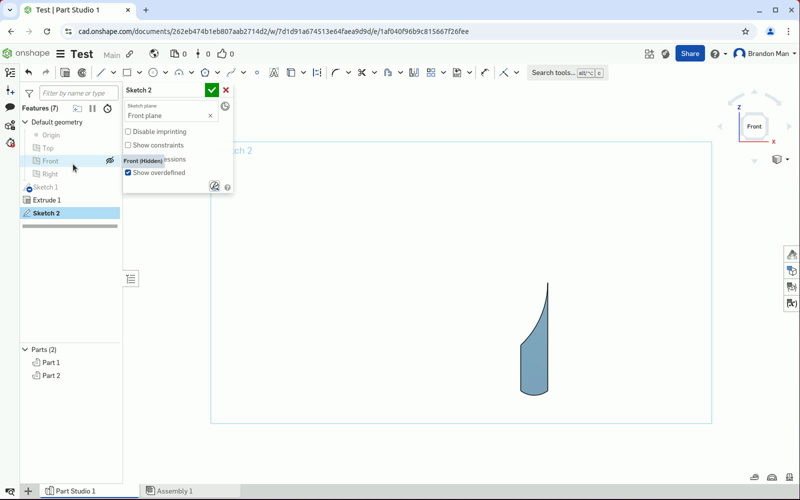
mouse_move(73, 352)
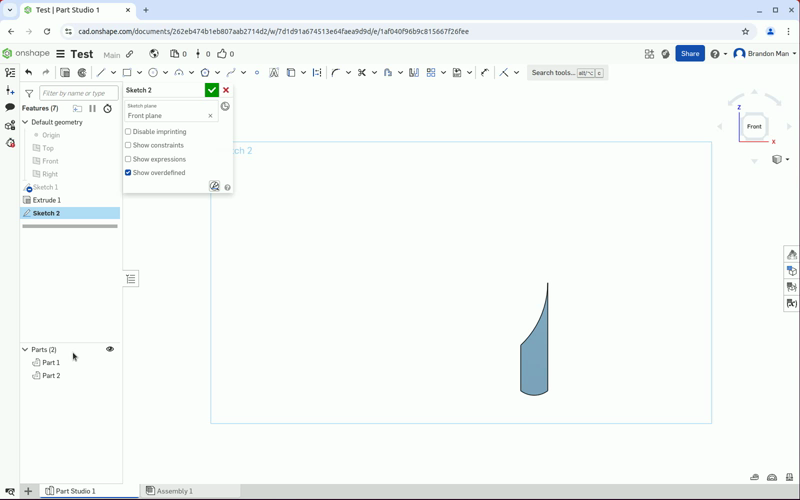
key(y)
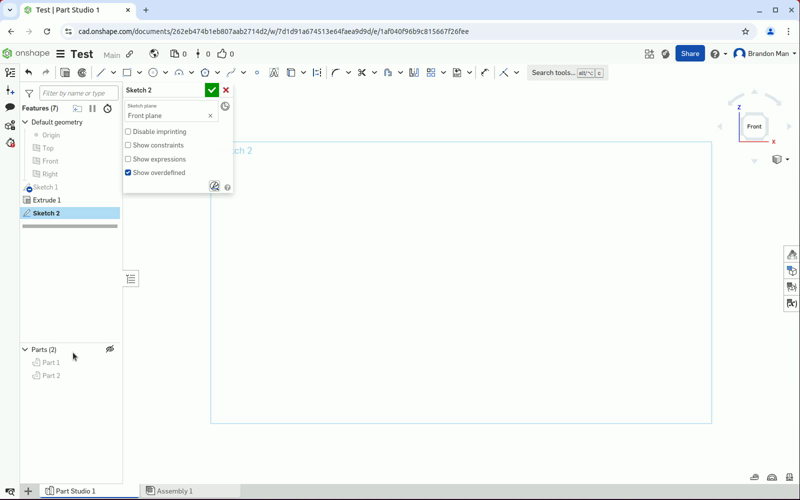
key(c)
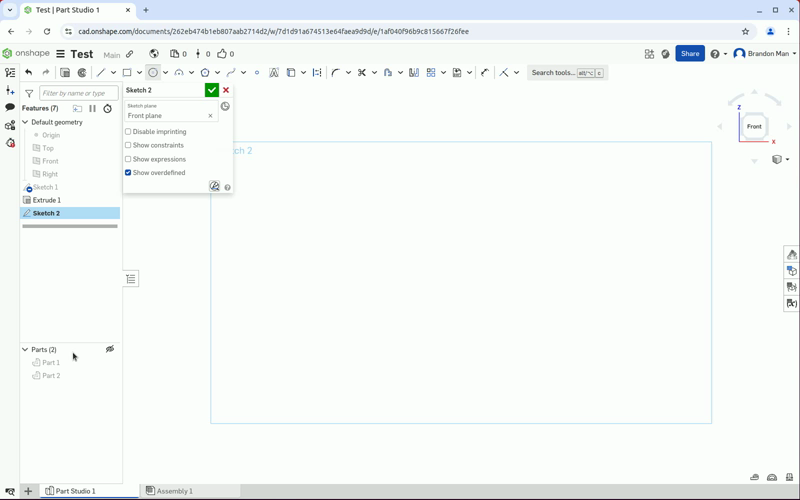
key_down(shift)
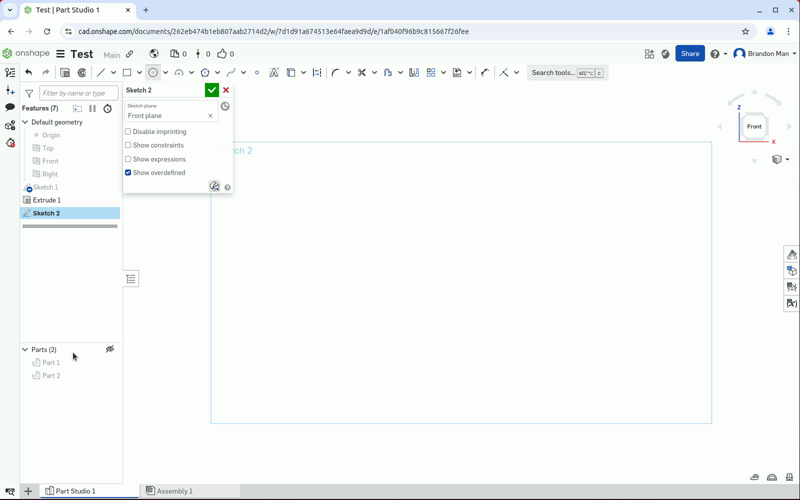
mouse_move(460, 282)
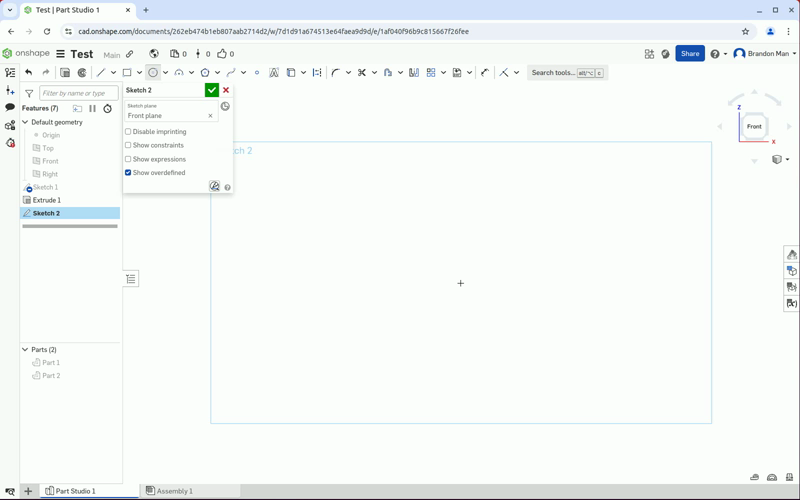
click(460, 282)
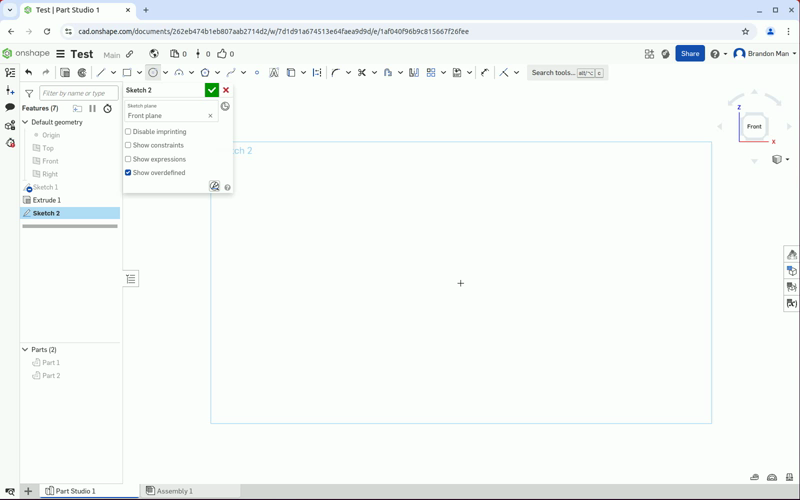
key_up(shift)
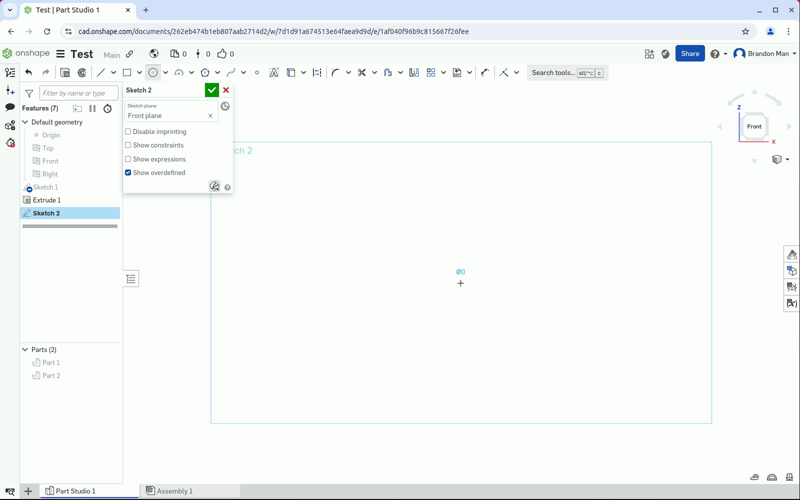
mouse_move(547, 282)
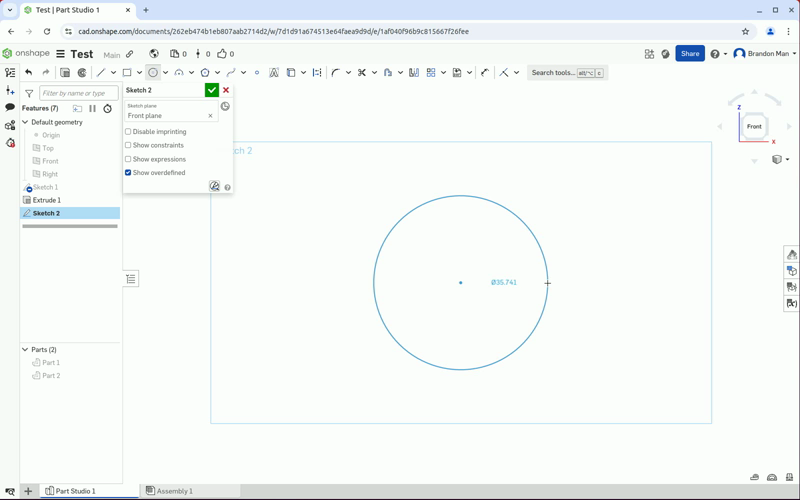
click(547, 282)
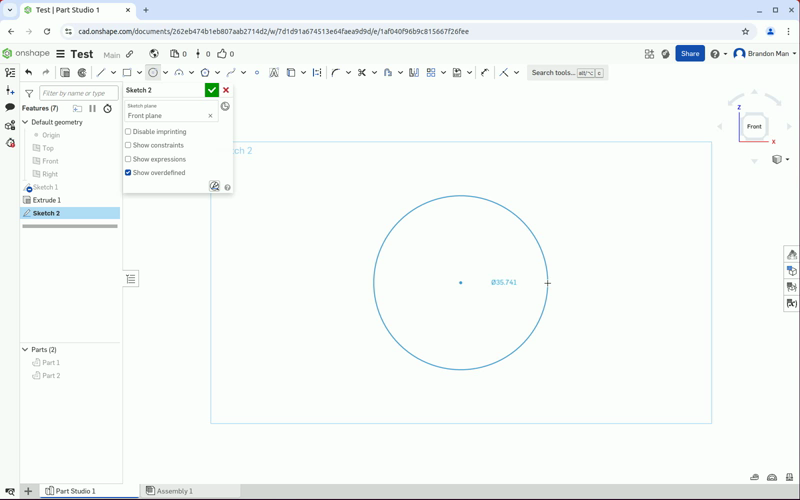
key(esc)
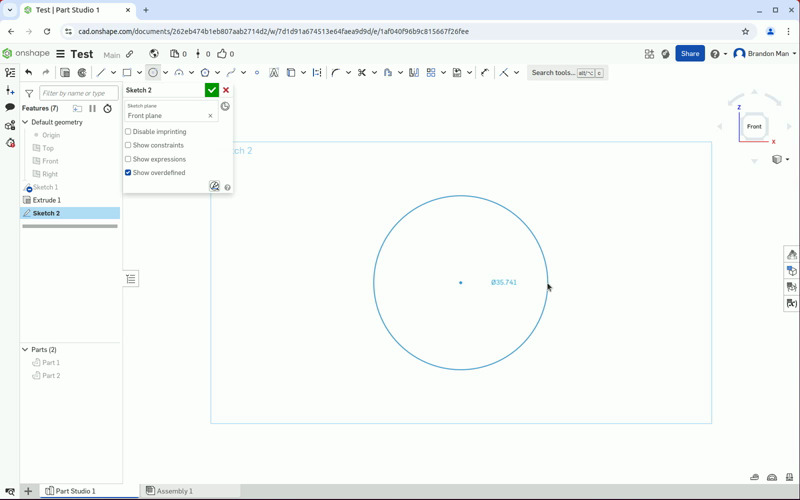
key(a)
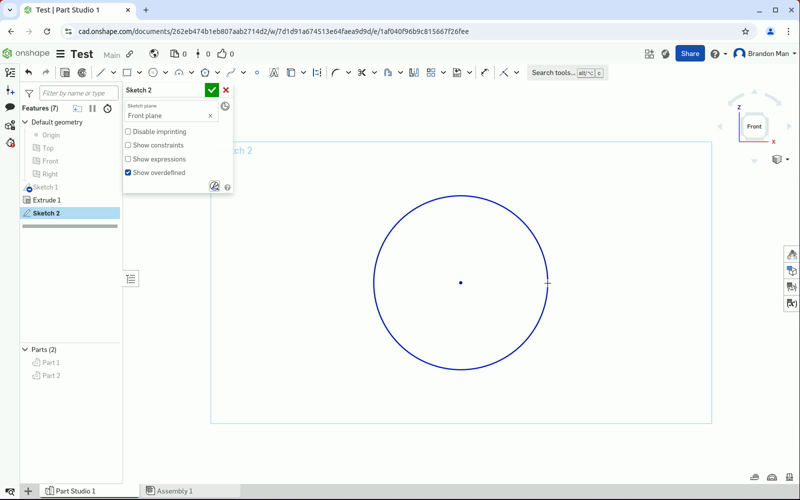
key_down(shift)
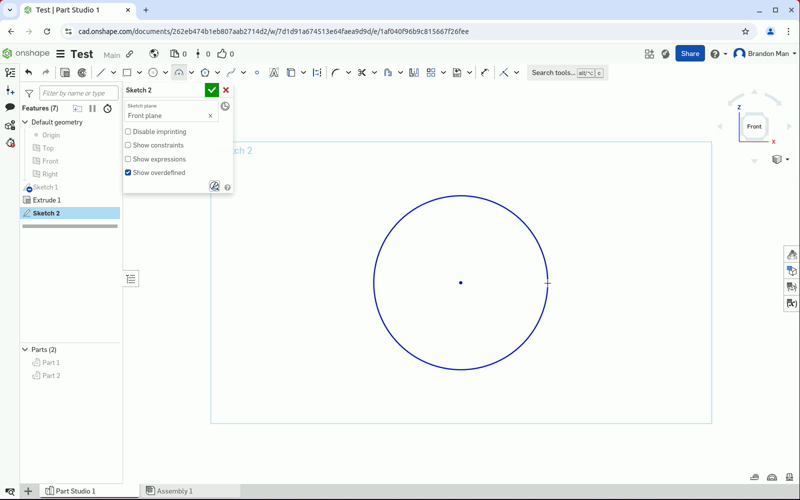
mouse_move(455, 261)
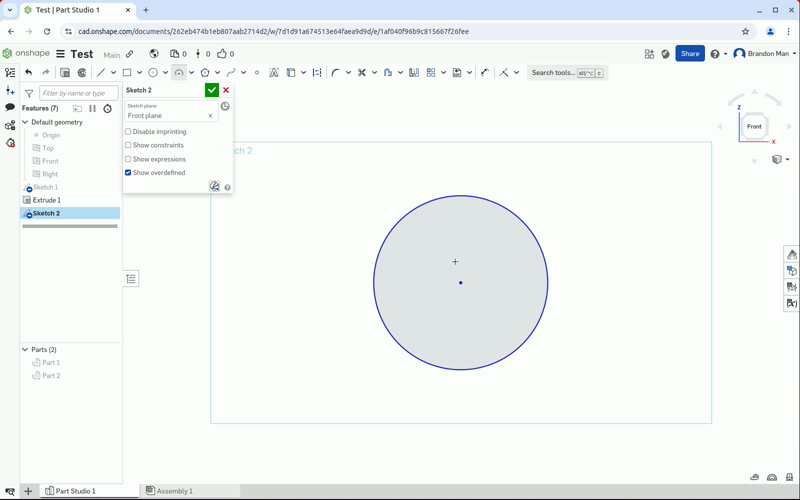
click(455, 261)
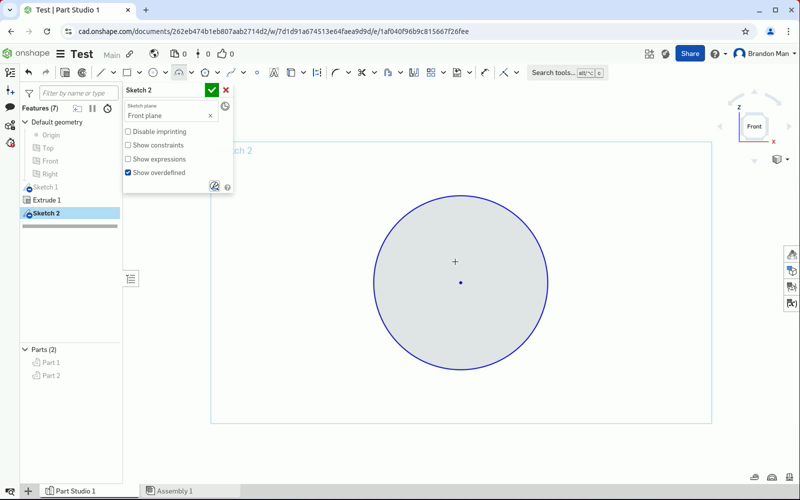
key_up(shift)
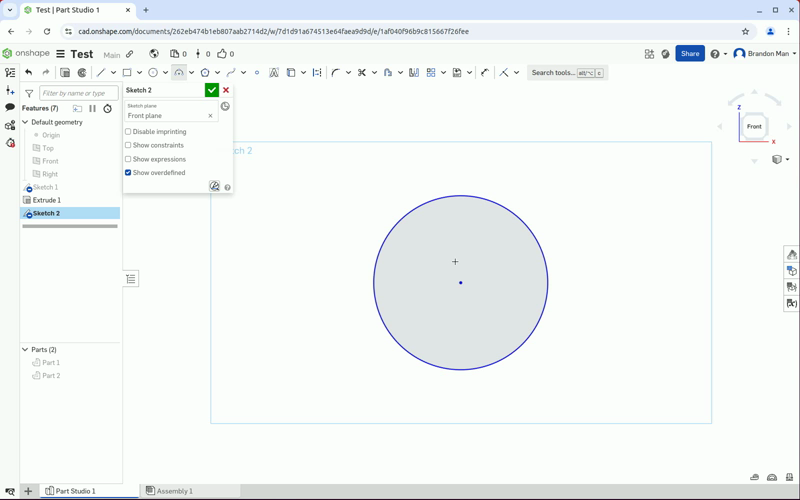
key_down(shift)
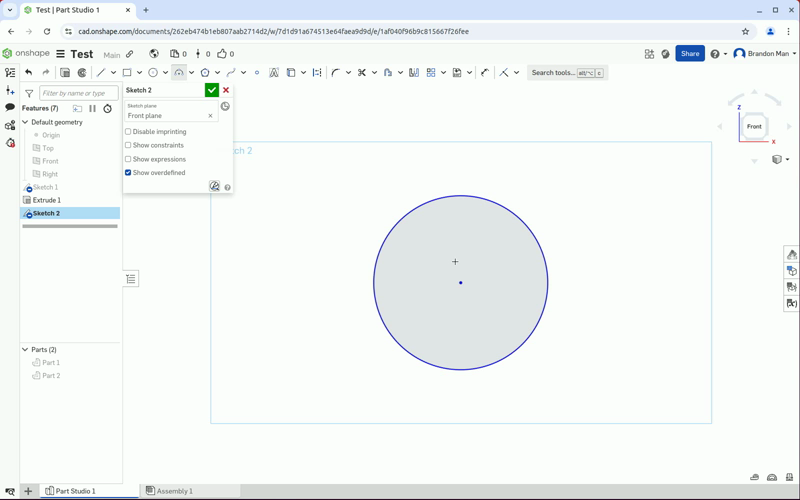
mouse_move(464, 261)
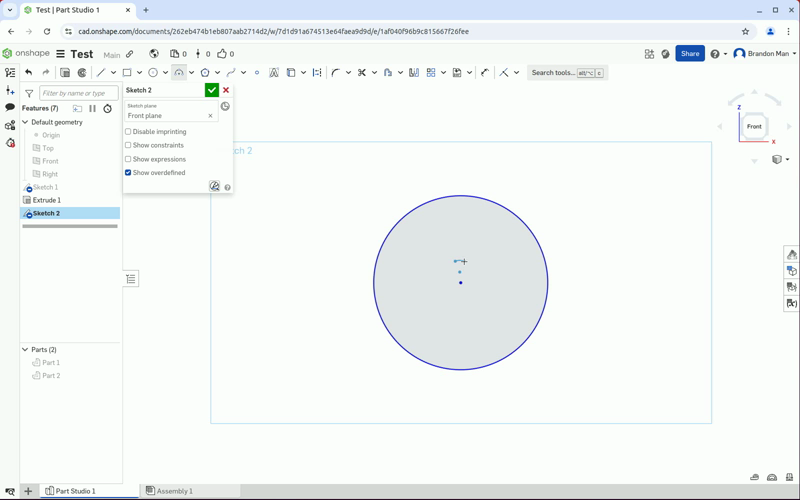
click(464, 261)
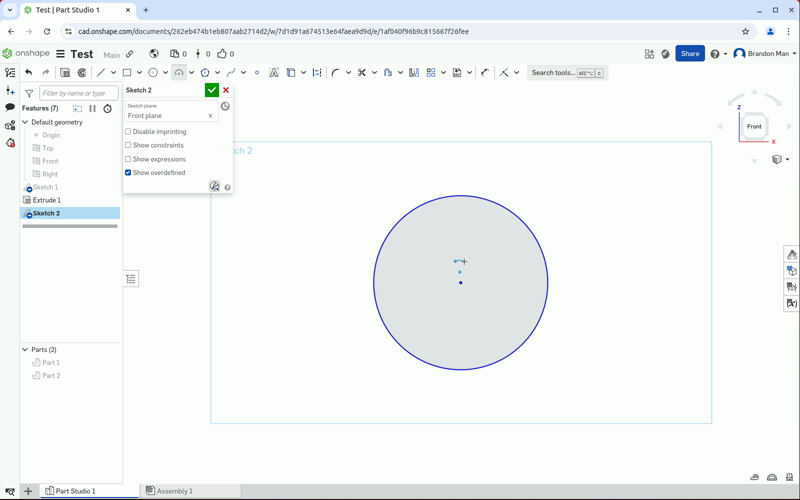
mouse_move(459, 307)
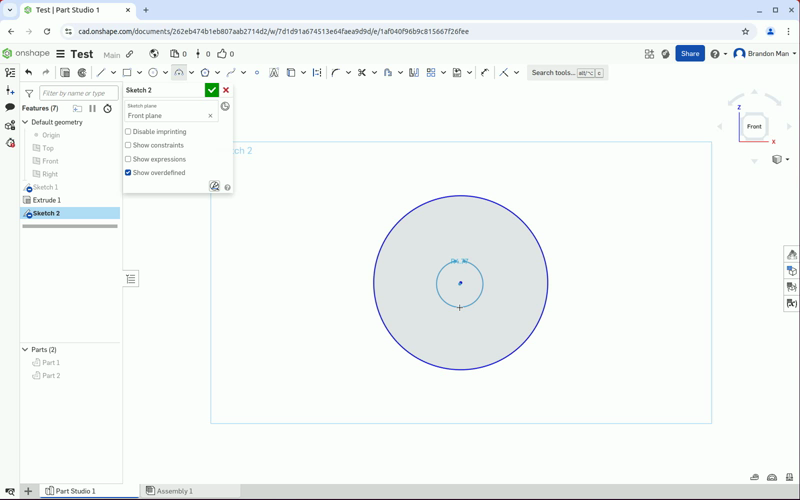
click(459, 307)
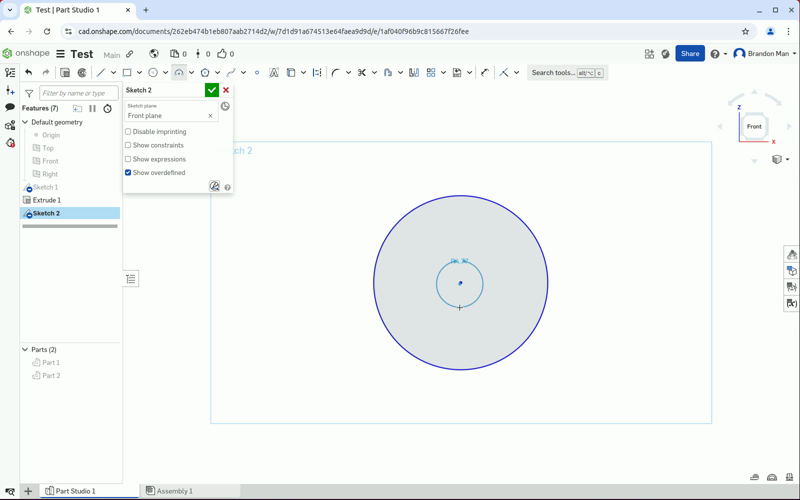
key_up(shift)
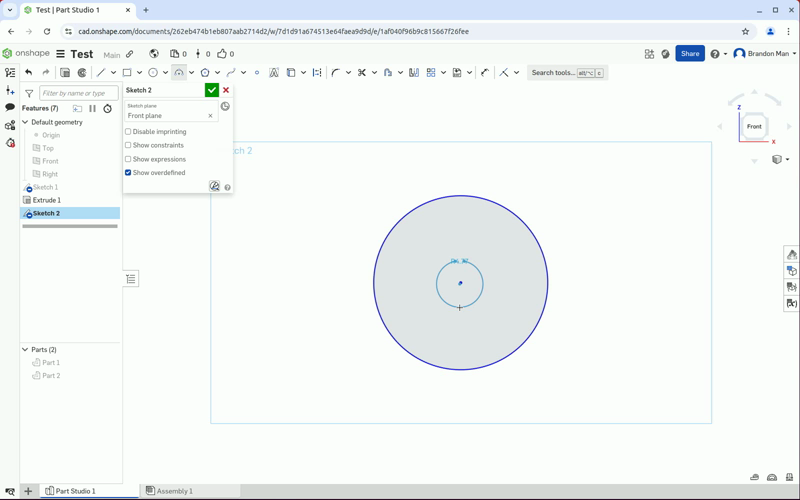
key(esc)
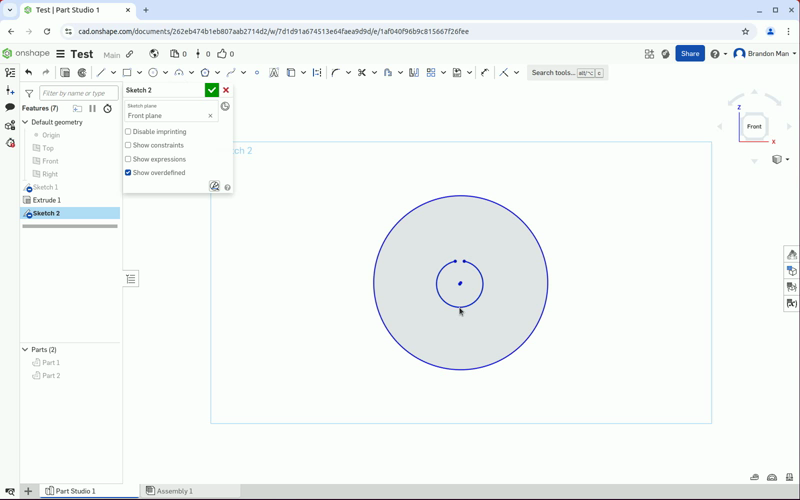
key(l)
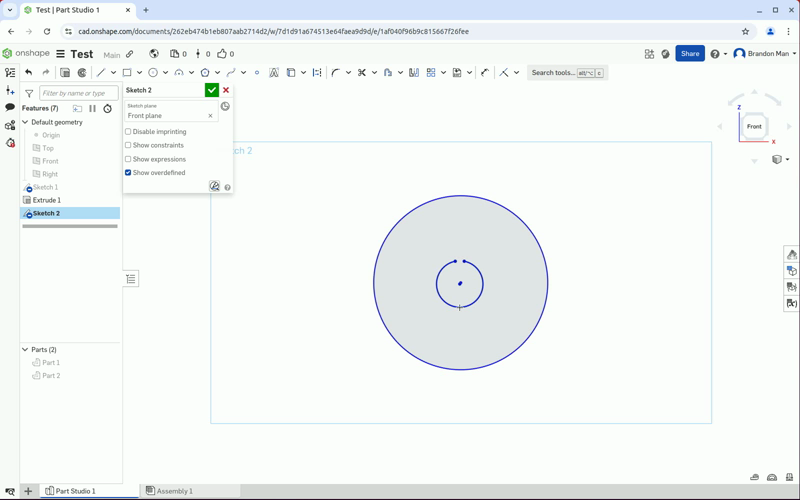
mouse_move(464, 261)
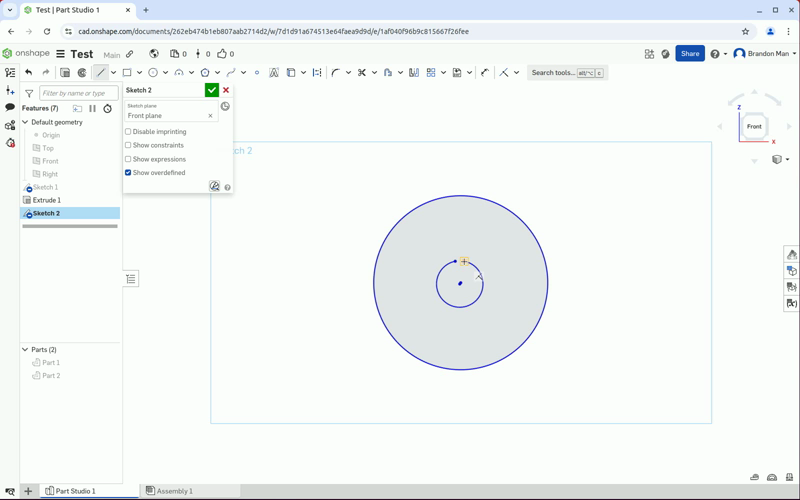
click(464, 261)
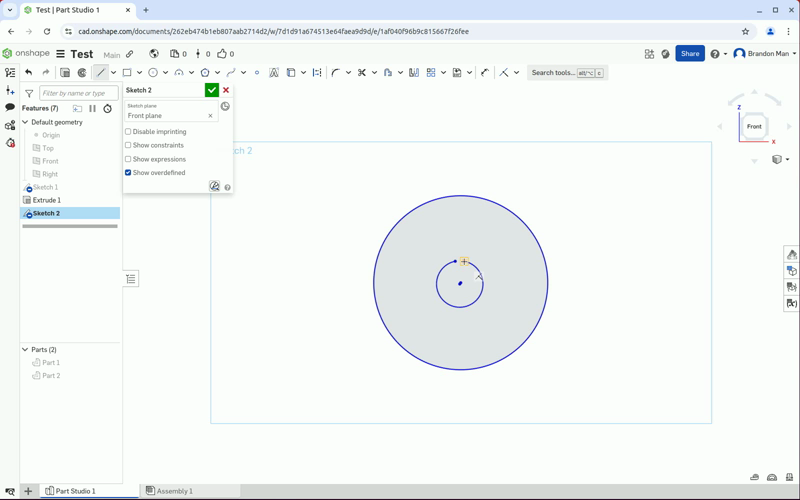
key_down(shift)
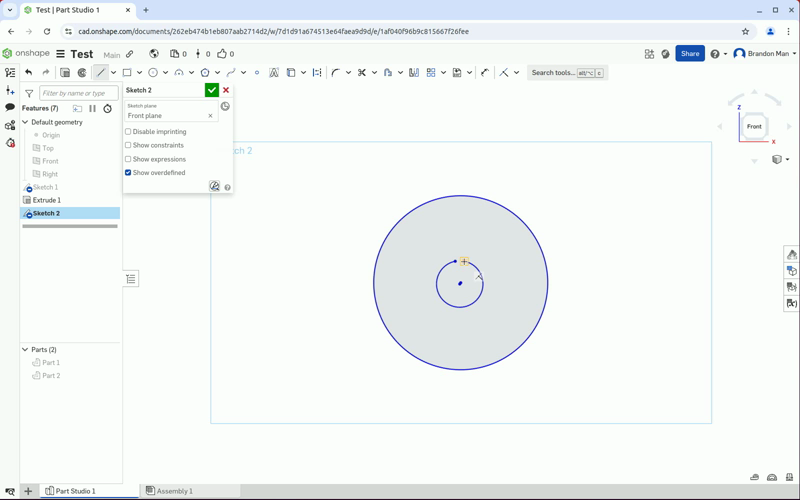
mouse_move(494, 261)
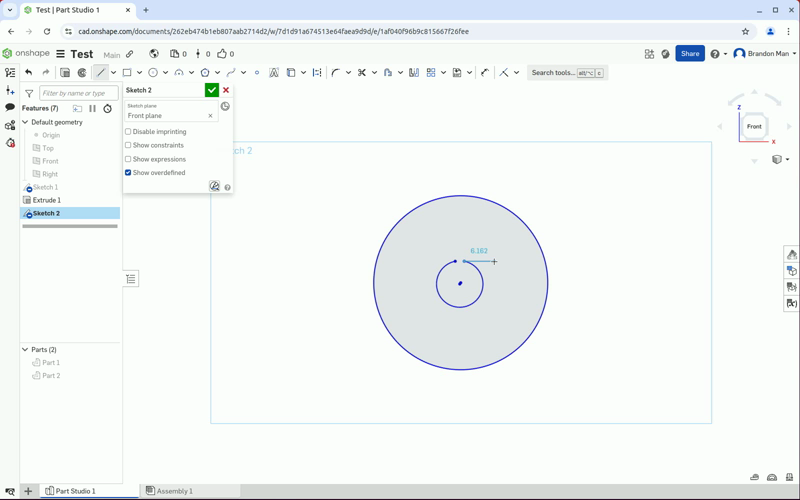
mouse_move(464, 257)
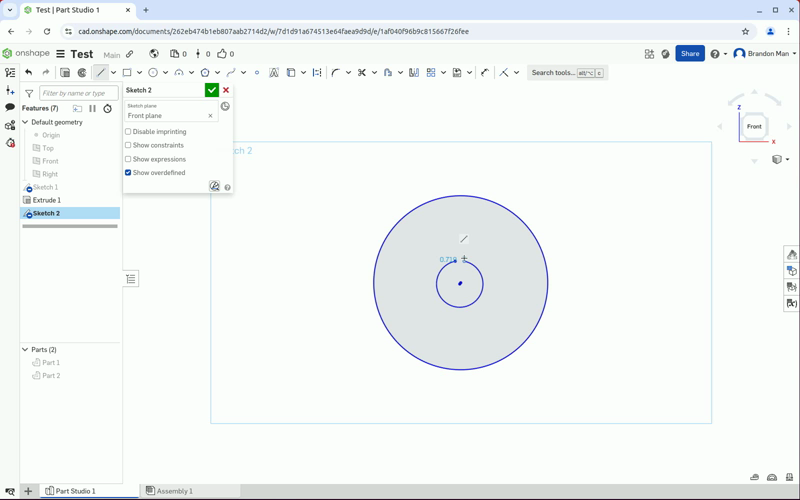
scroll(6)
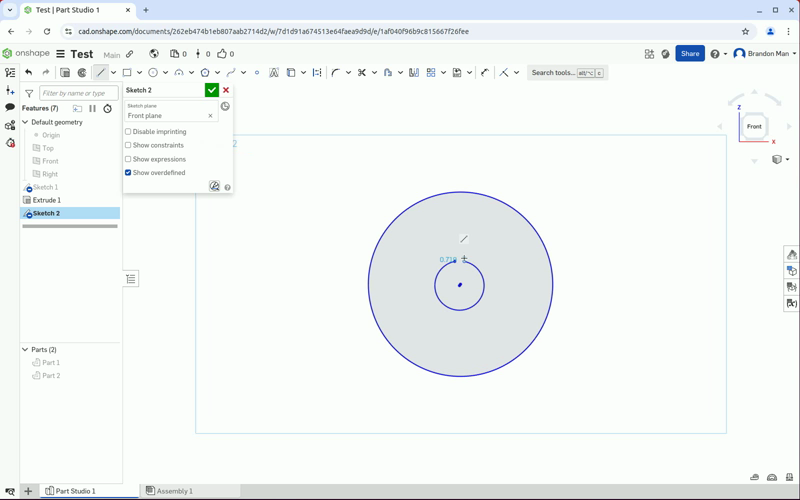
scroll(6)
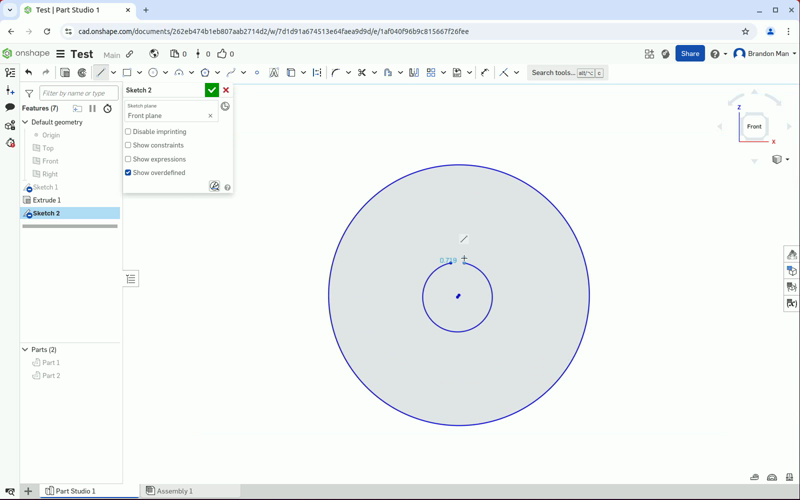
scroll(6)
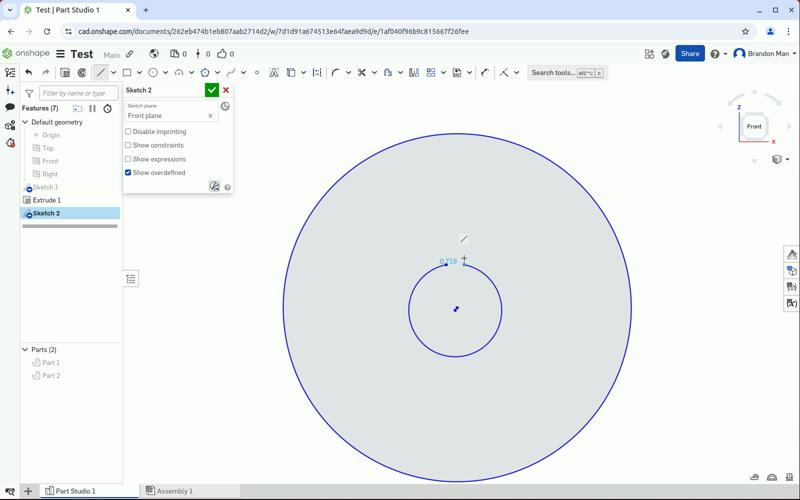
scroll(6)
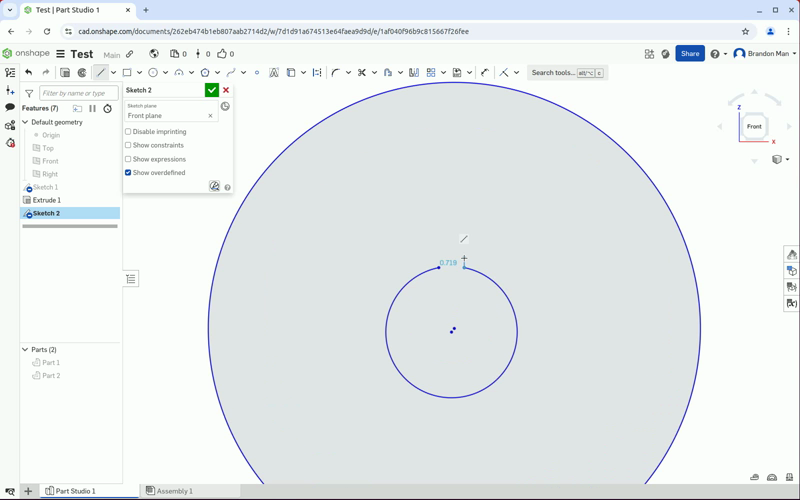
scroll(6)
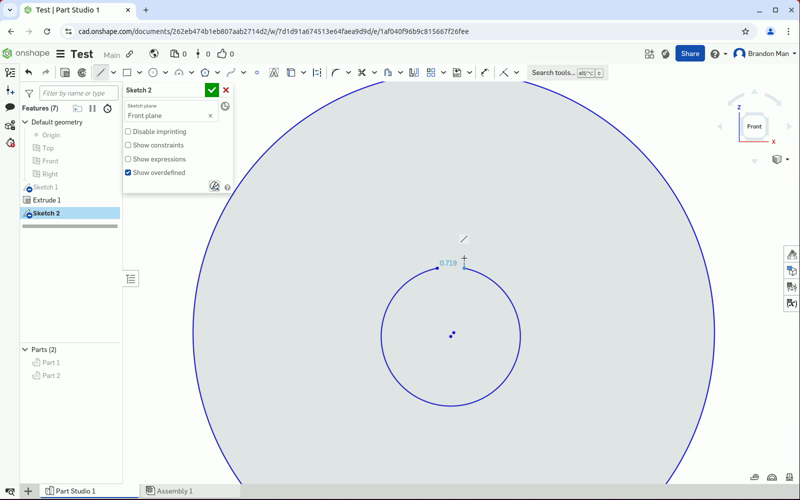
scroll(6)
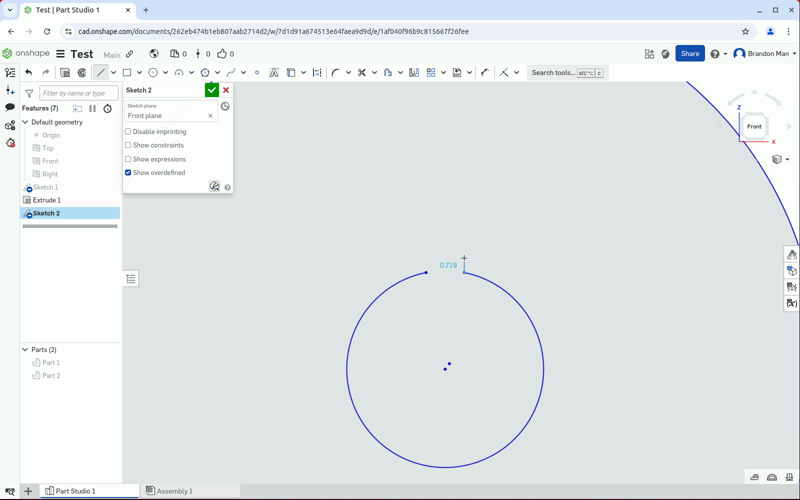
scroll(6)
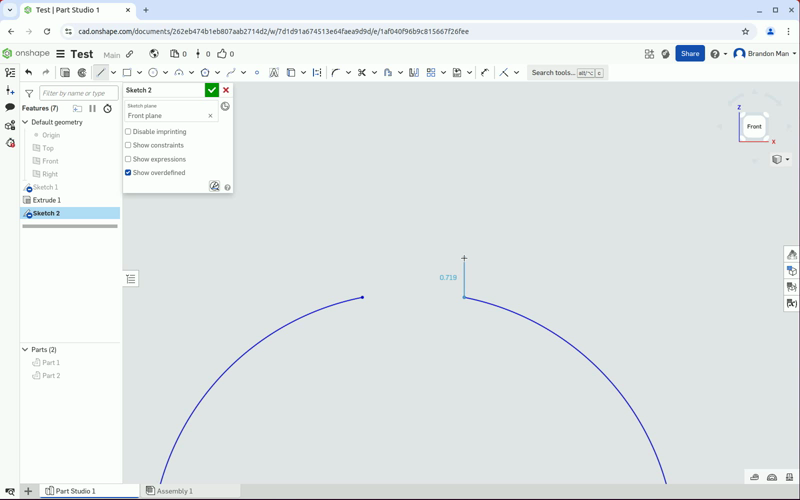
click(464, 257)
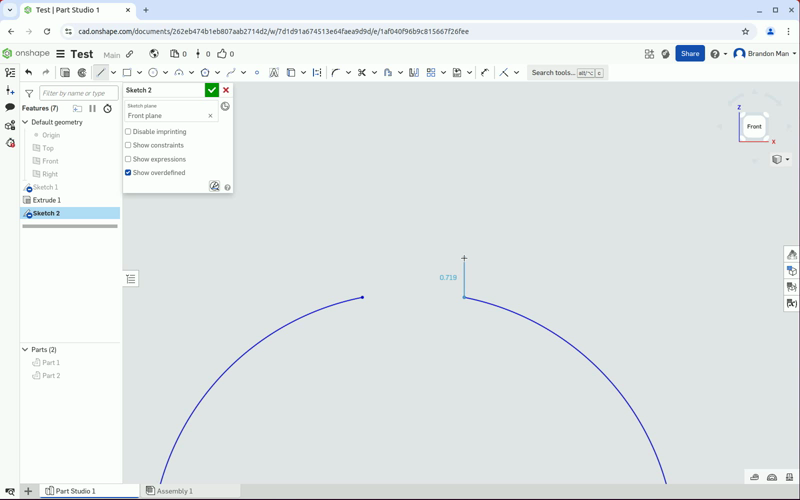
scroll(-6)
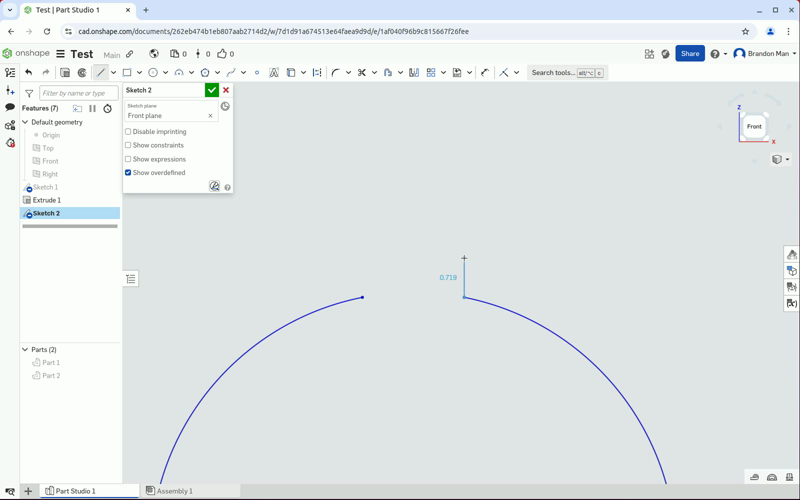
scroll(-6)
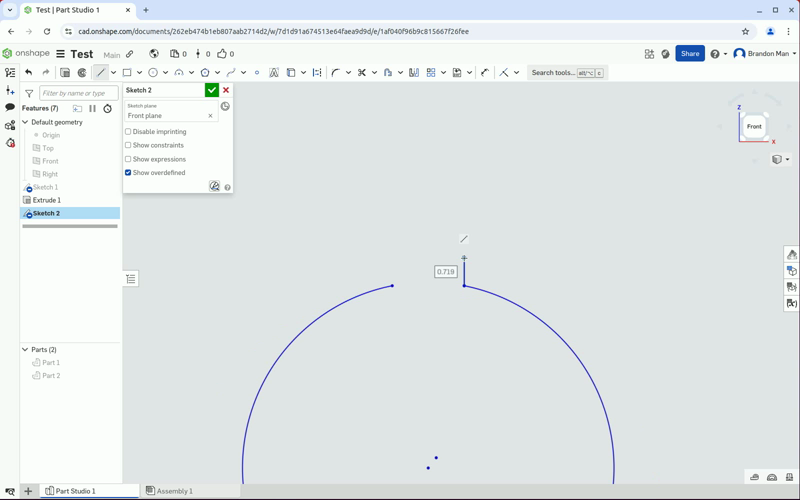
scroll(-6)
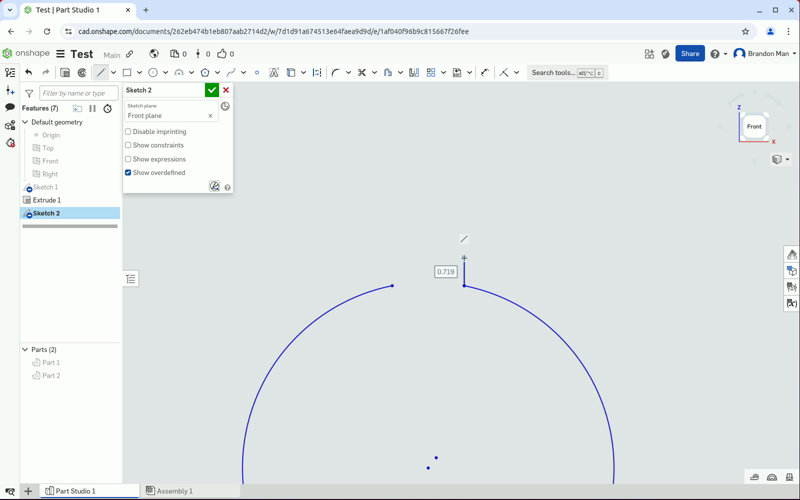
scroll(-6)
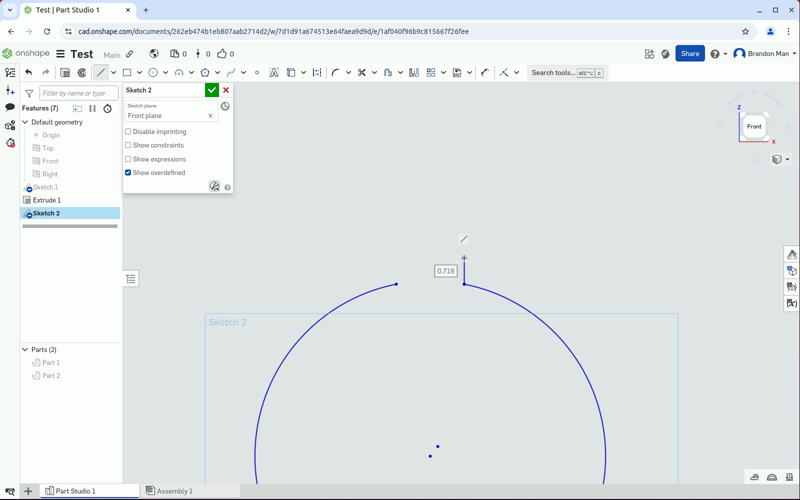
scroll(-6)
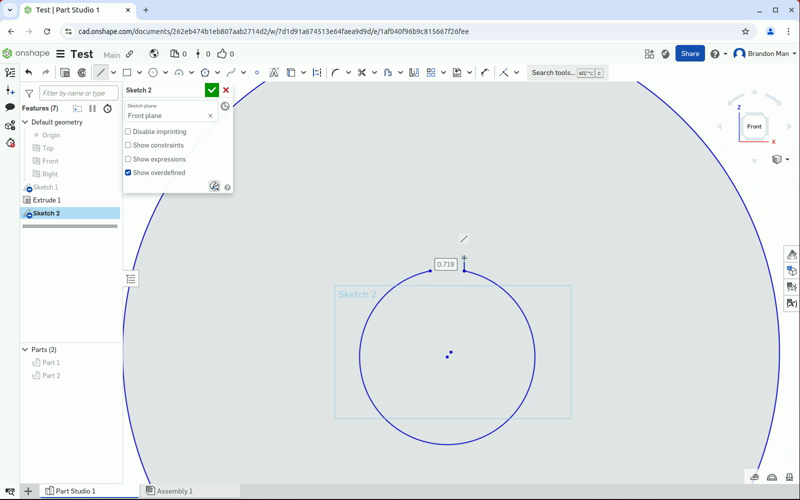
scroll(-6)
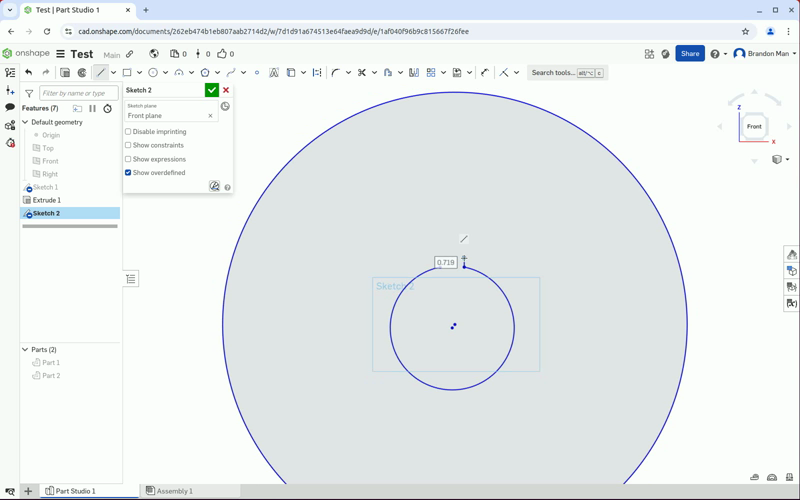
scroll(-6)
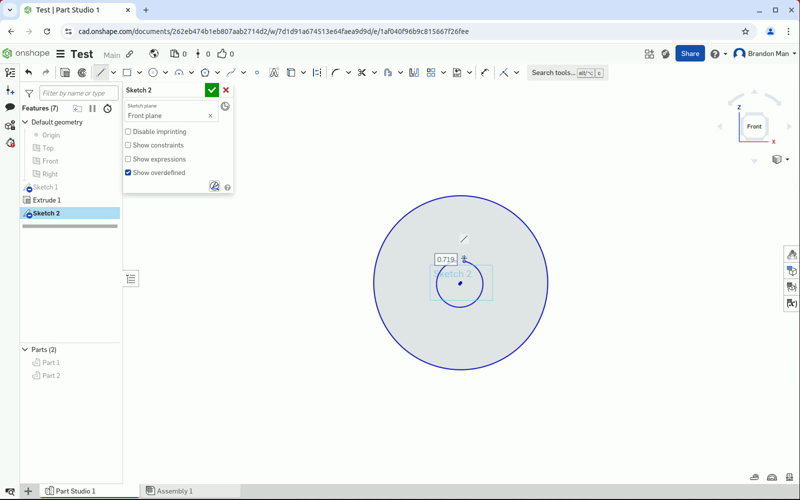
key_up(shift)
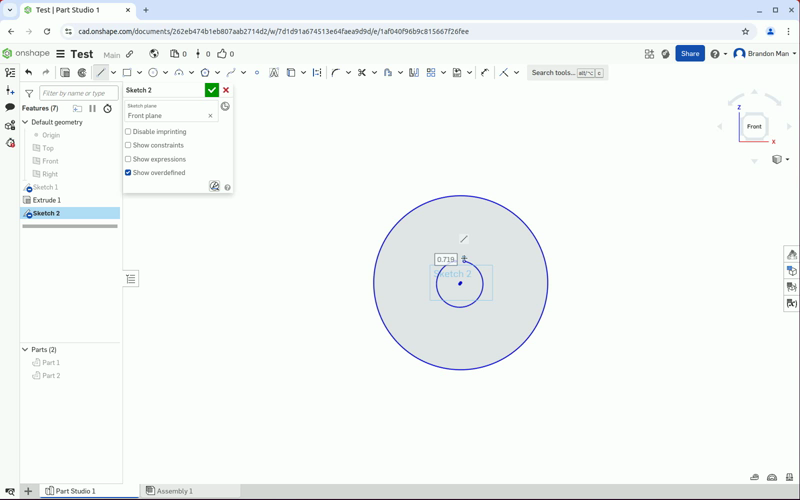
key_down(shift)
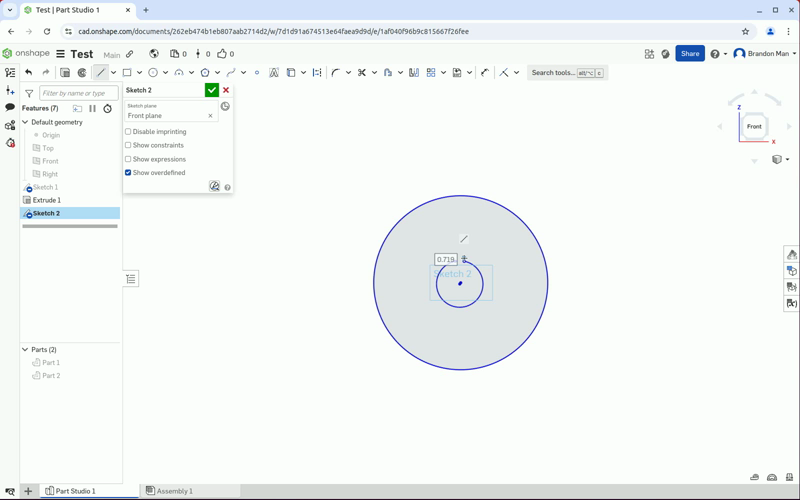
mouse_move(494, 257)
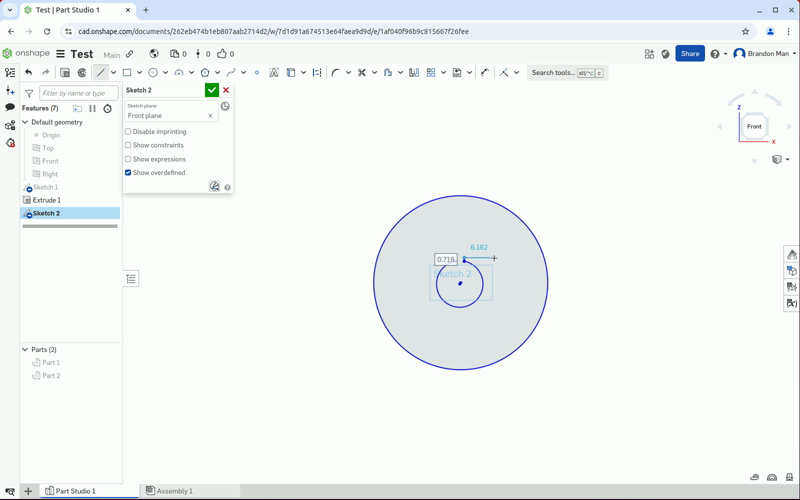
mouse_move(455, 257)
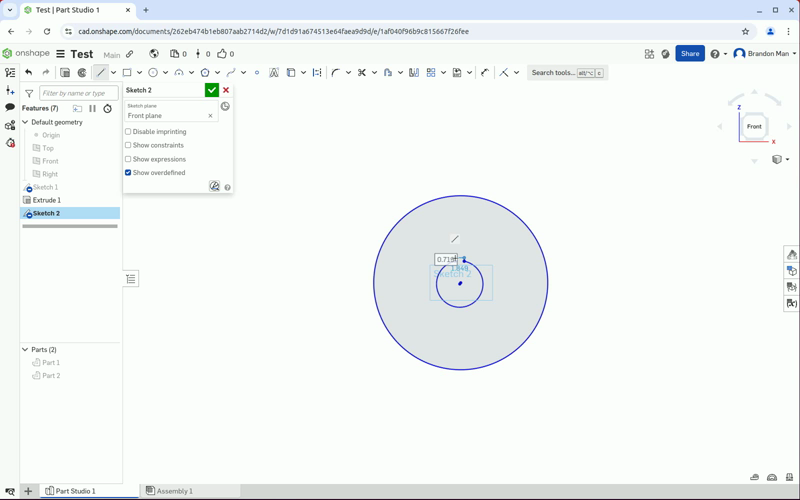
scroll(6)
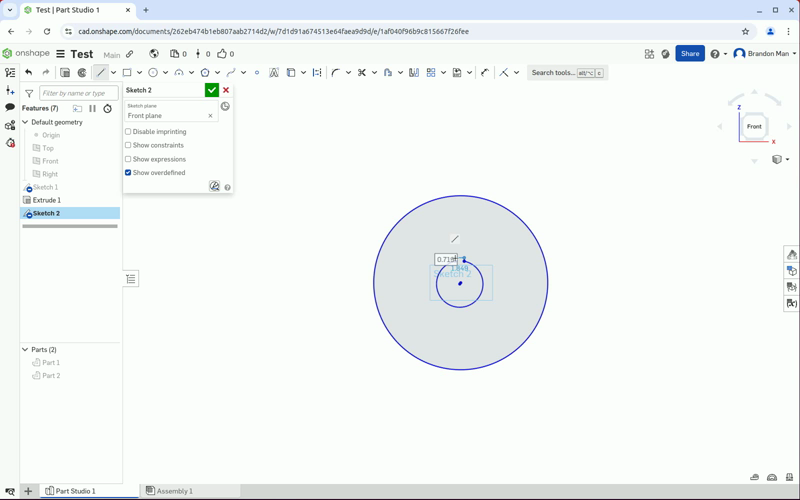
scroll(6)
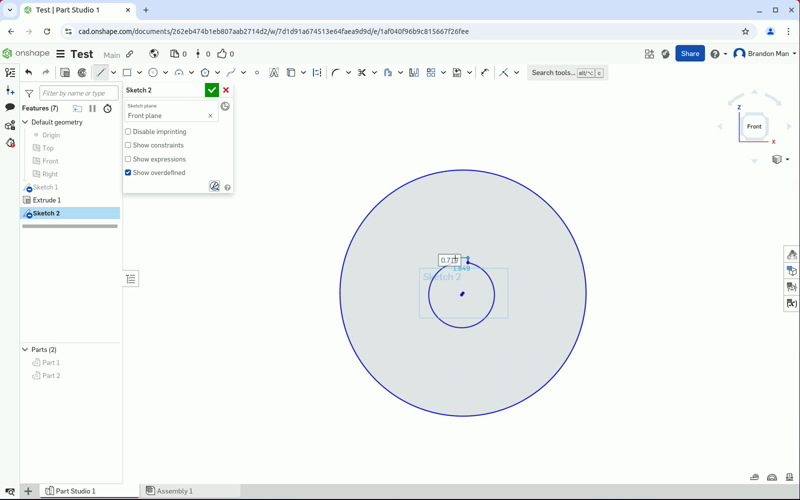
scroll(6)
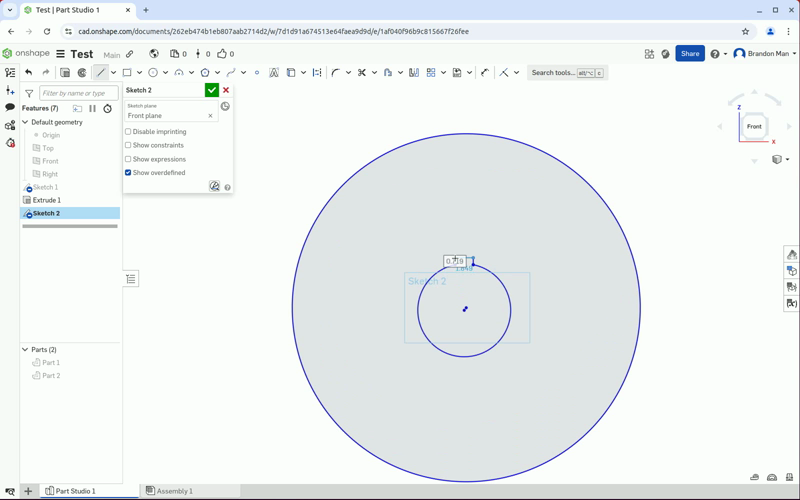
scroll(6)
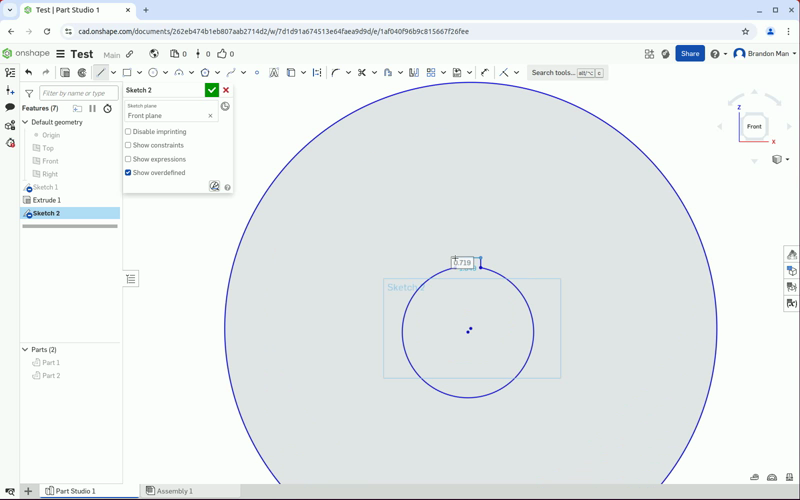
scroll(6)
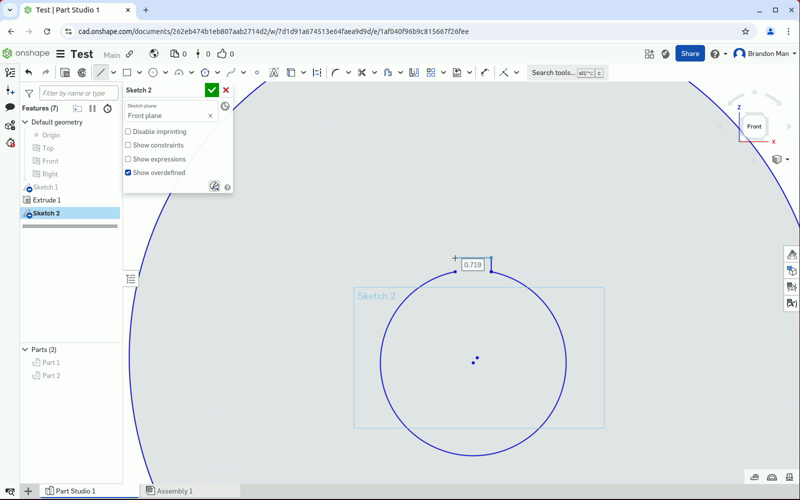
scroll(6)
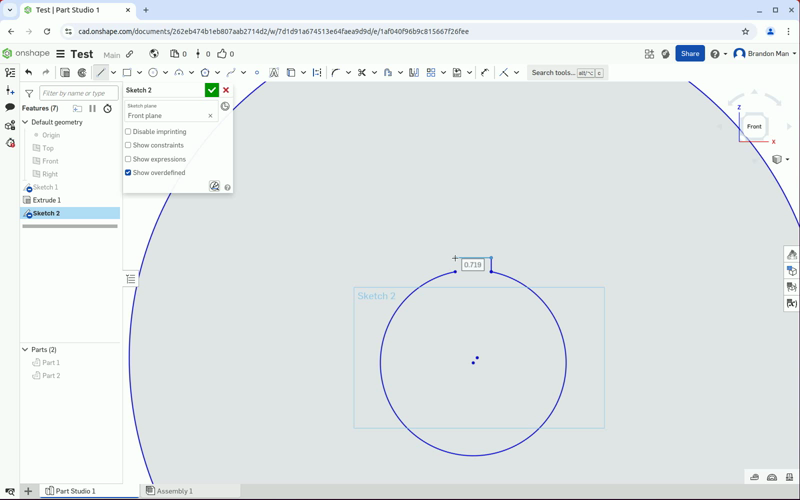
scroll(6)
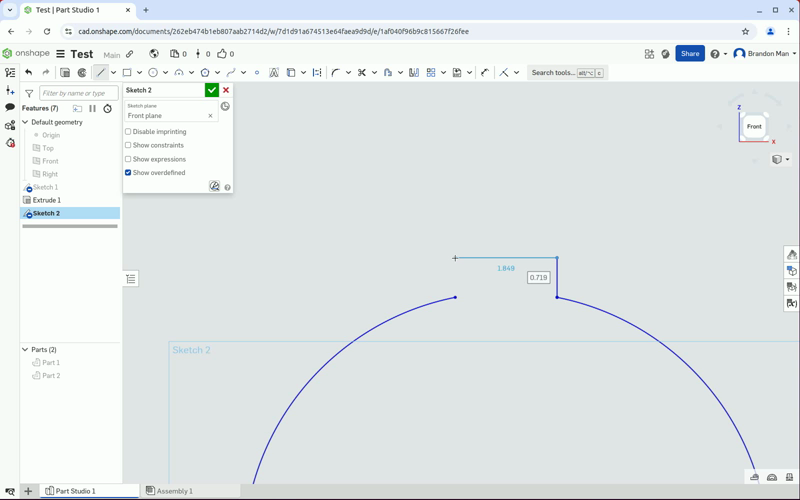
click(455, 257)
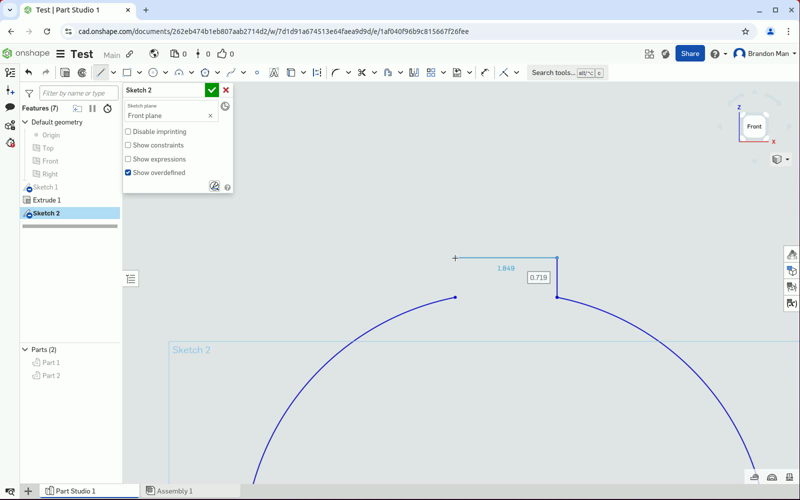
scroll(-6)
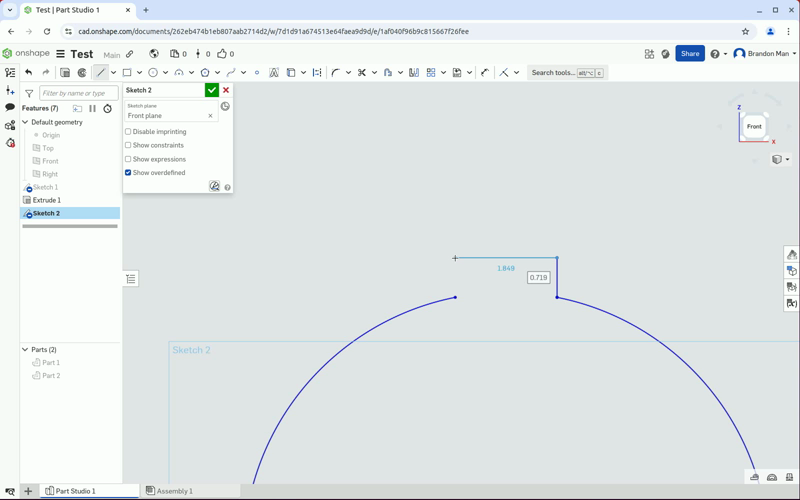
scroll(-6)
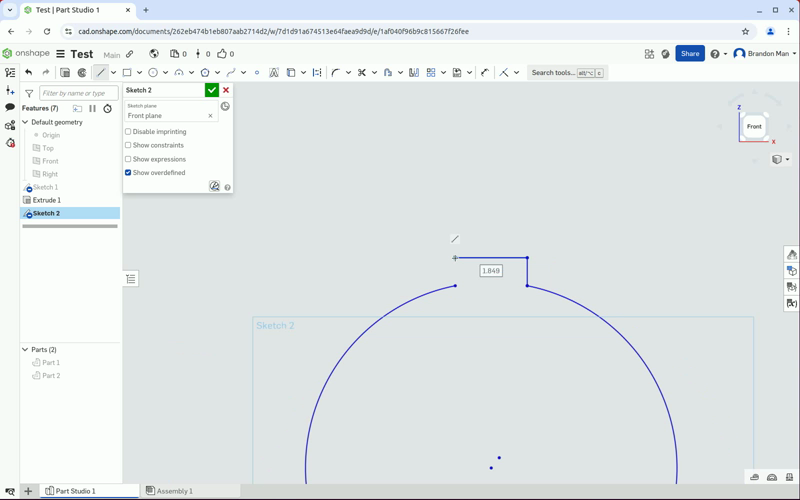
scroll(-6)
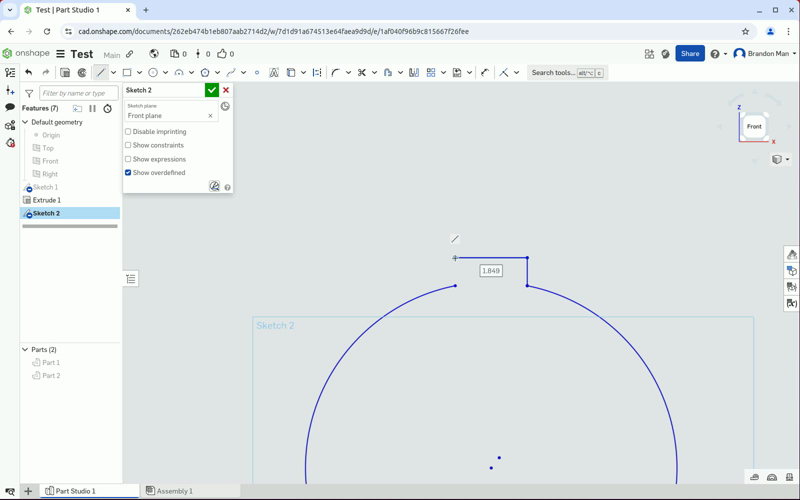
scroll(-6)
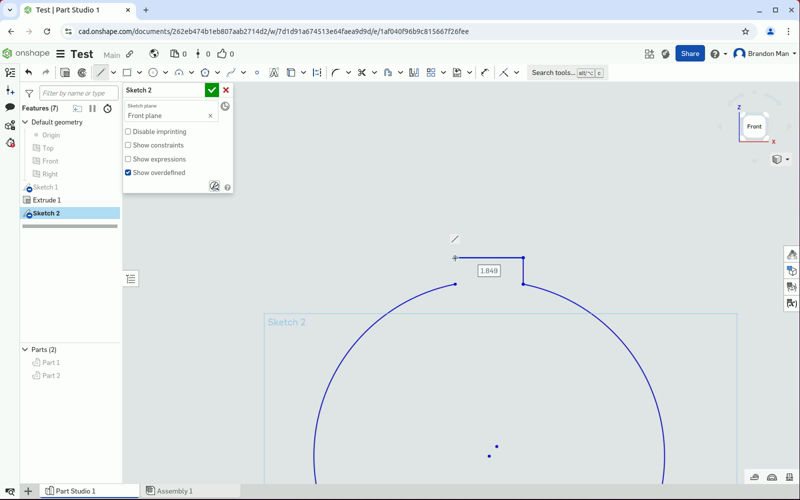
scroll(-6)
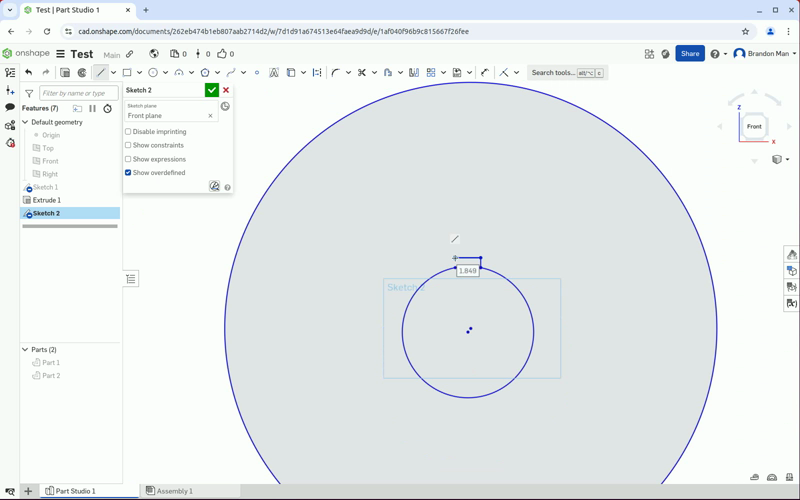
scroll(-6)
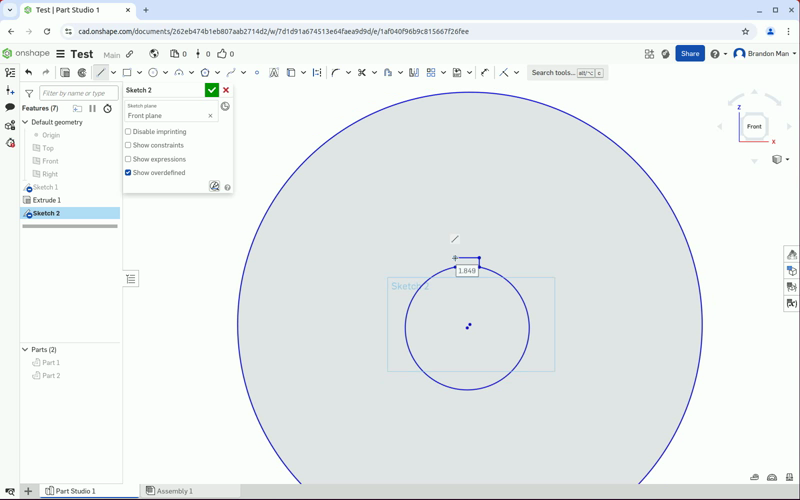
scroll(-6)
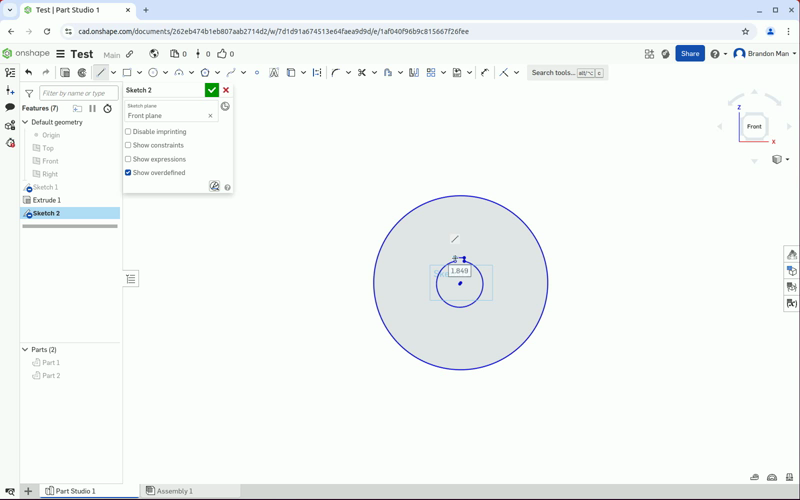
key_up(shift)
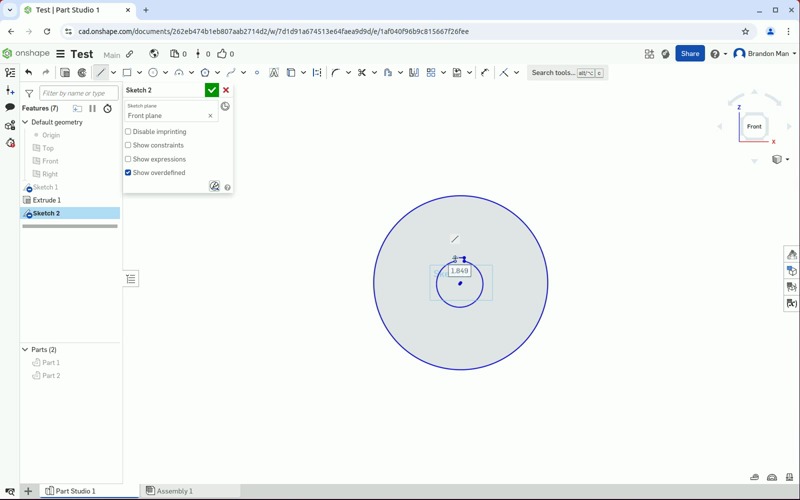
mouse_move(485, 257)
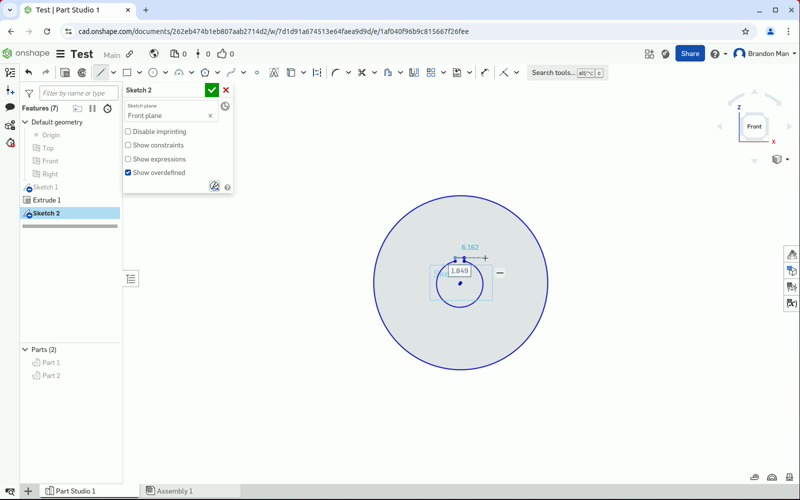
key_down(shift)
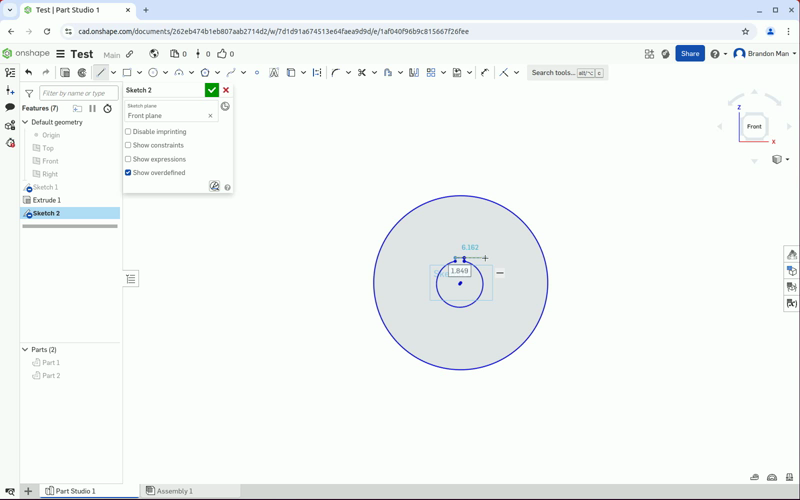
mouse_move(455, 261)
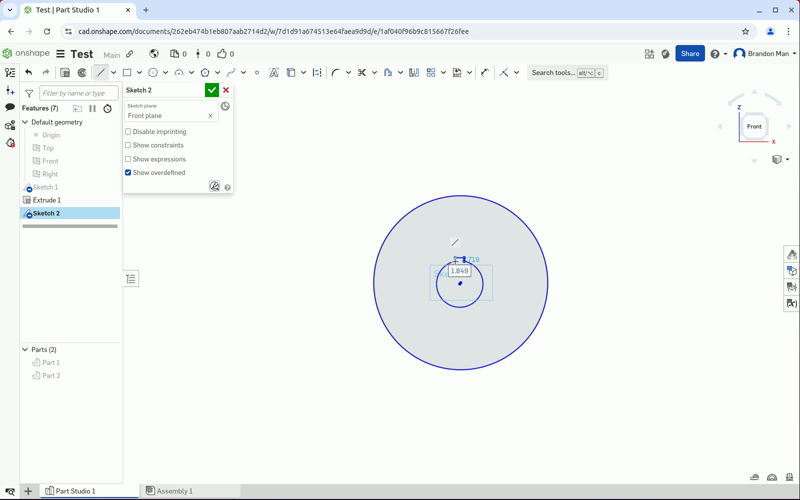
scroll(6)
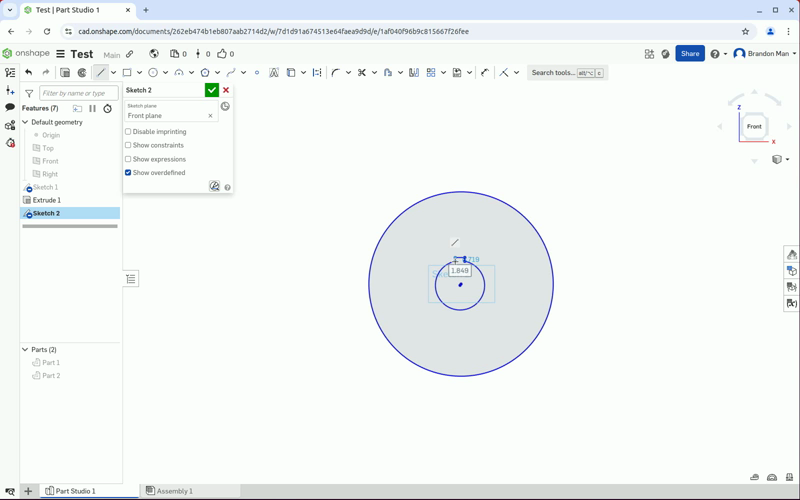
scroll(6)
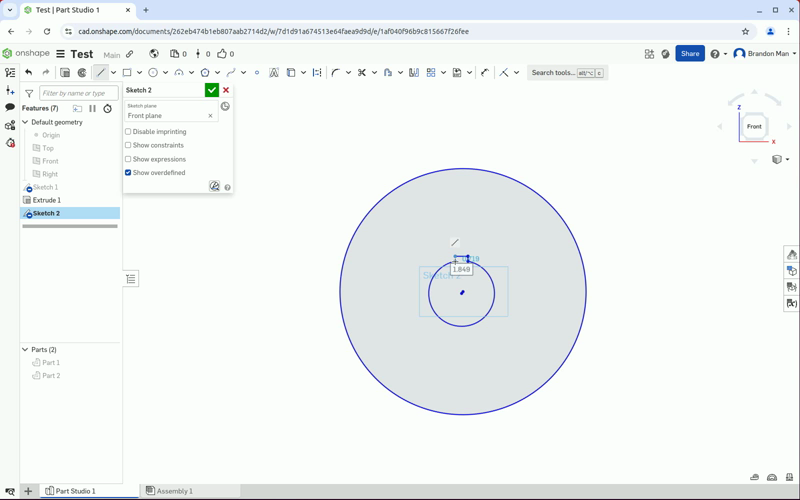
scroll(6)
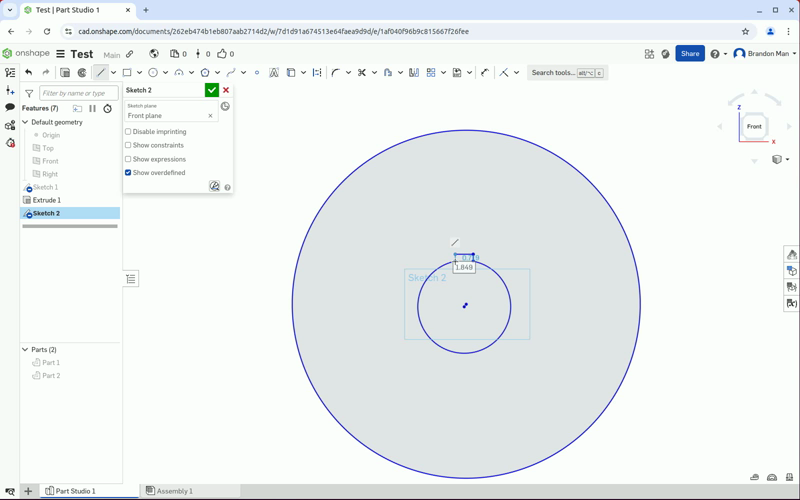
scroll(6)
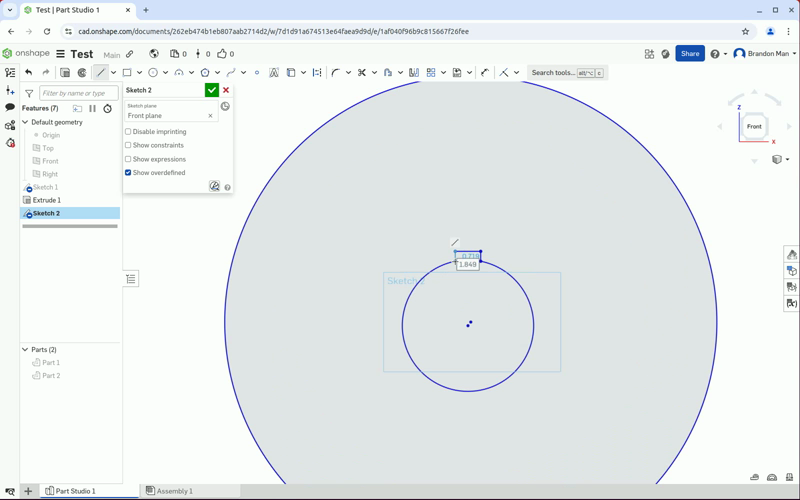
scroll(6)
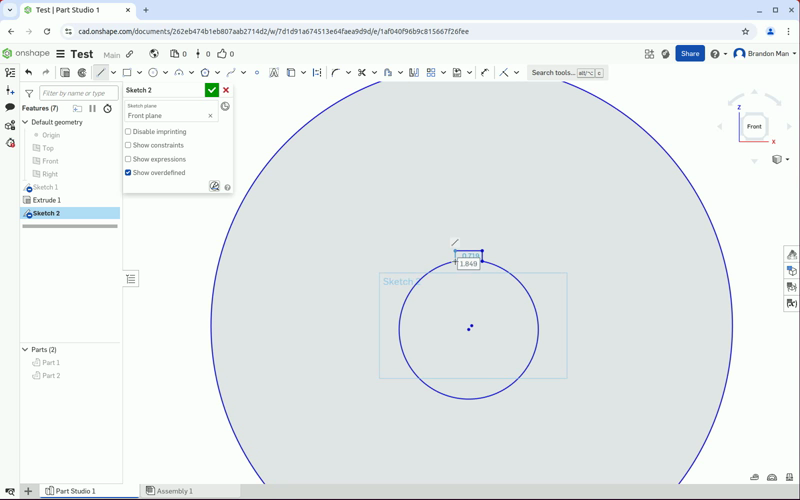
scroll(6)
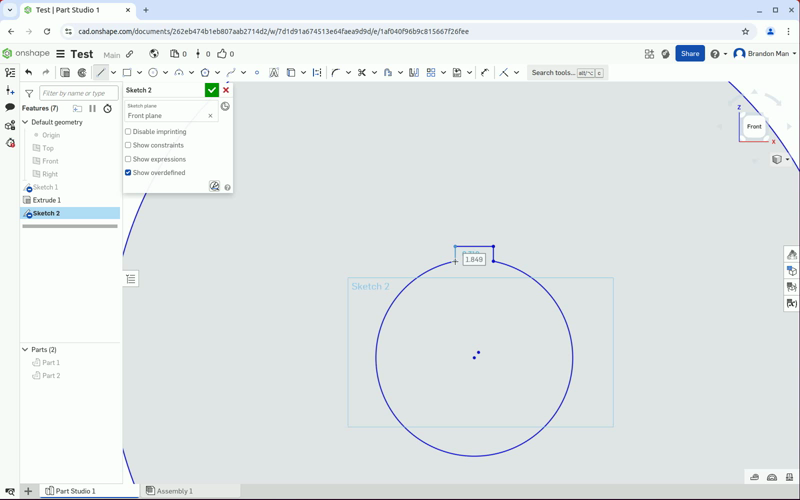
scroll(6)
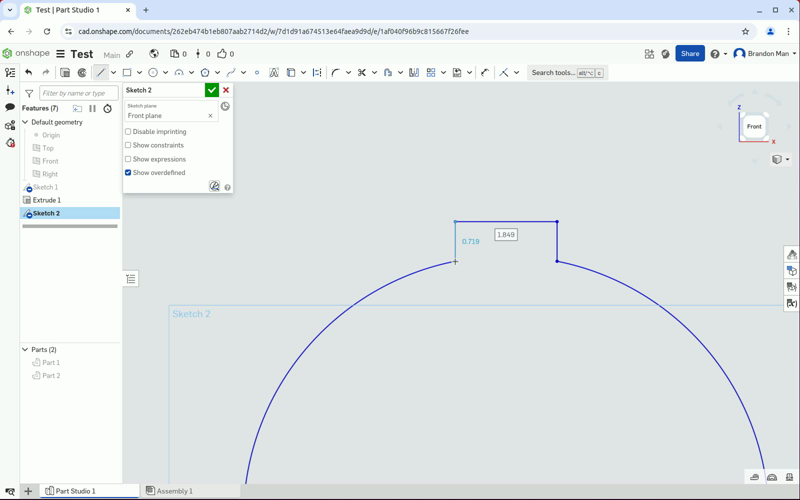
key_up(shift)
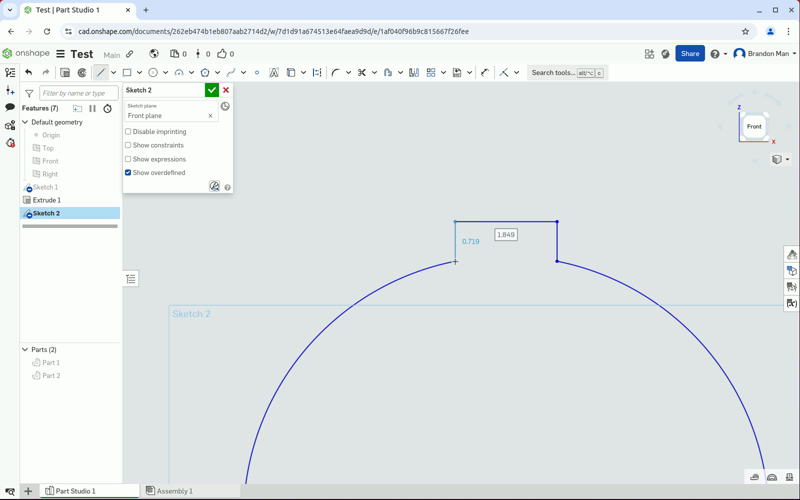
click(455, 261)
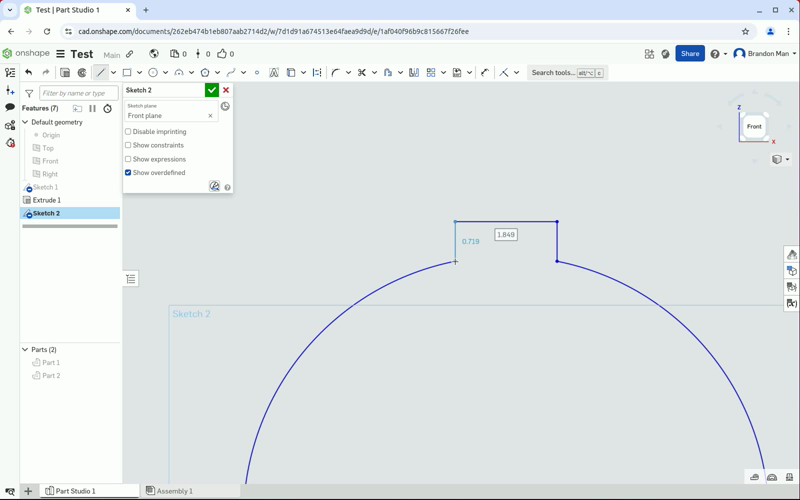
scroll(-6)
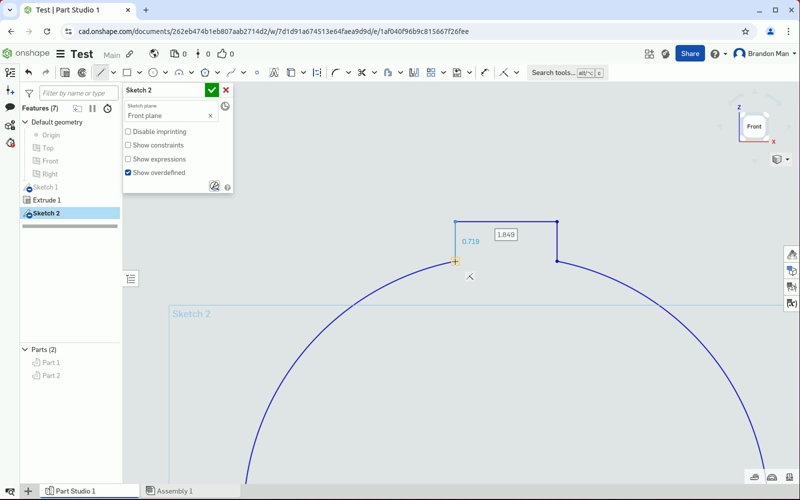
scroll(-6)
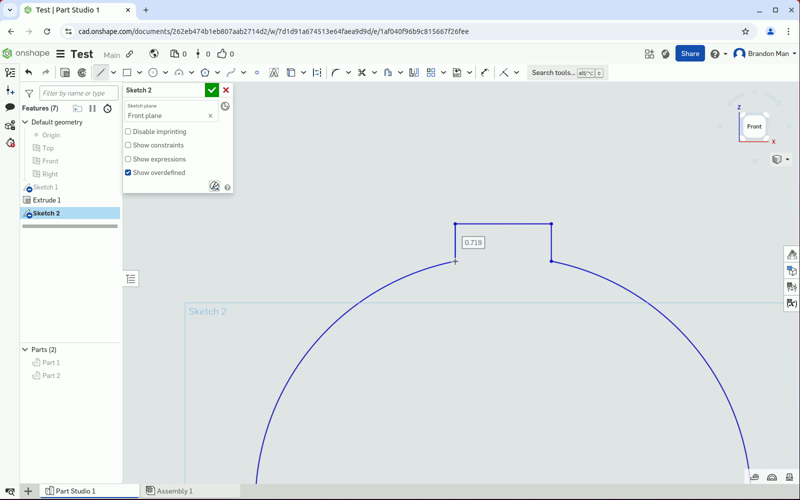
scroll(-6)
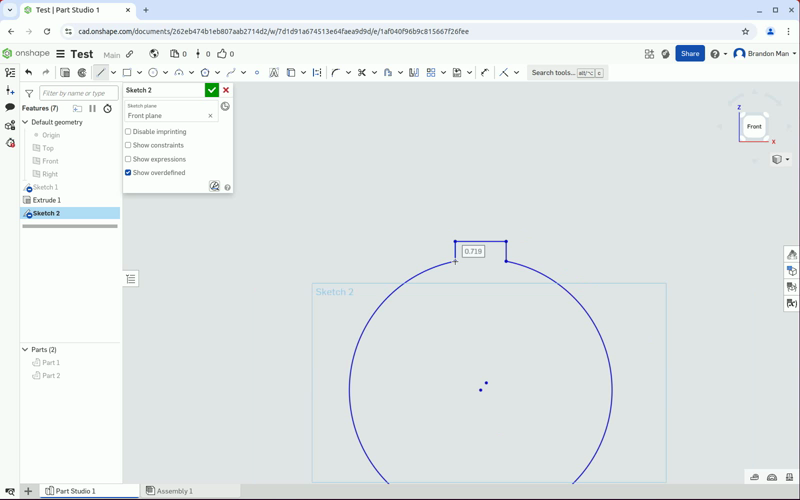
scroll(-6)
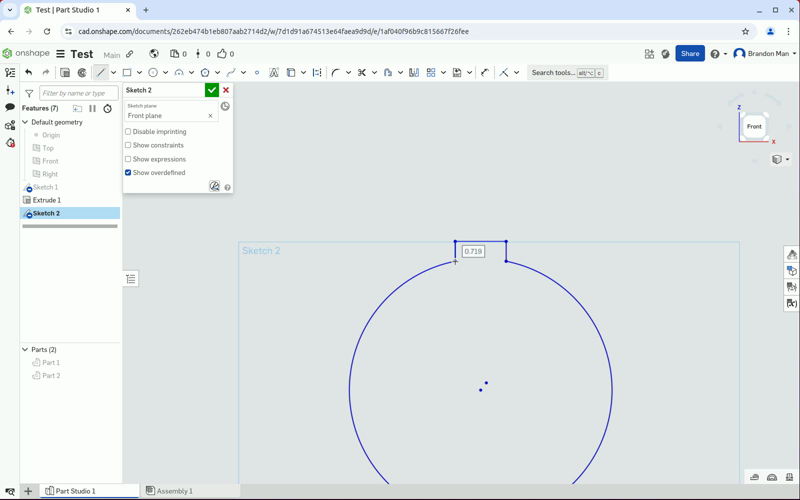
scroll(-6)
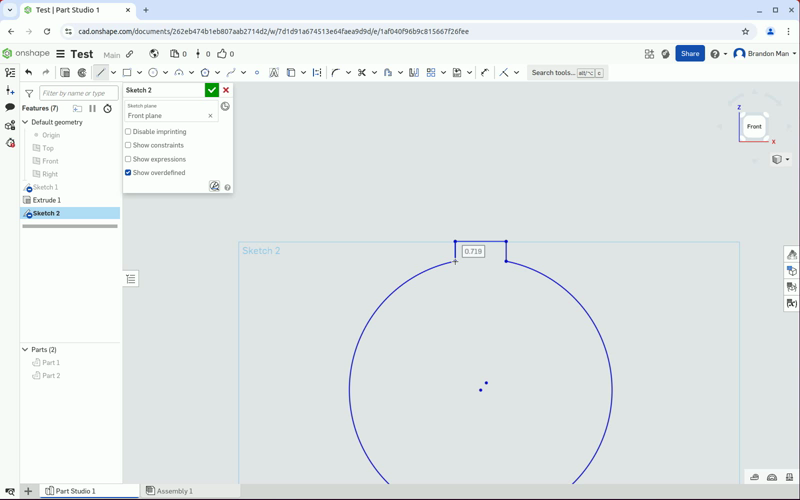
scroll(-6)
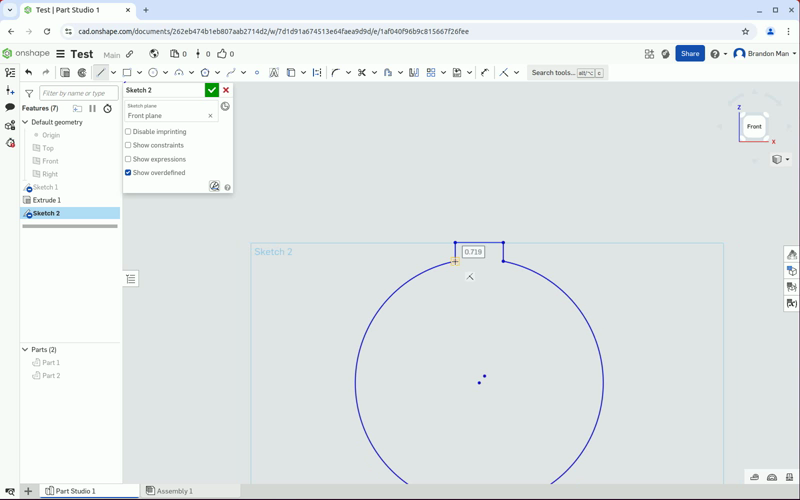
scroll(-6)
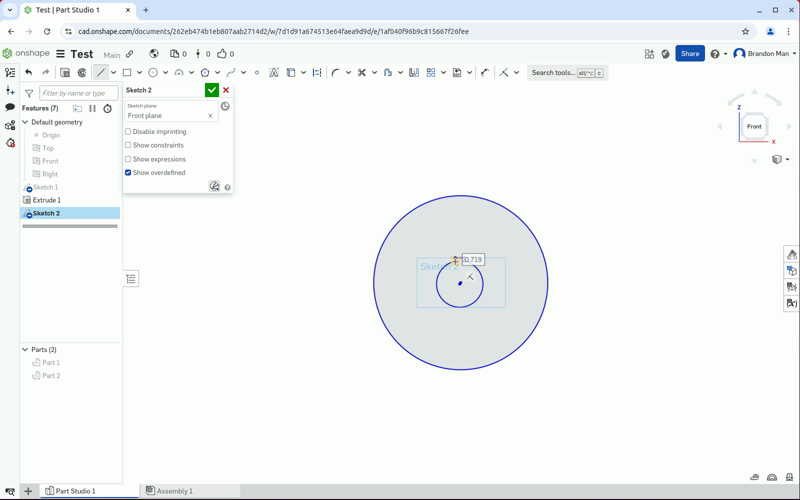
key(esc)
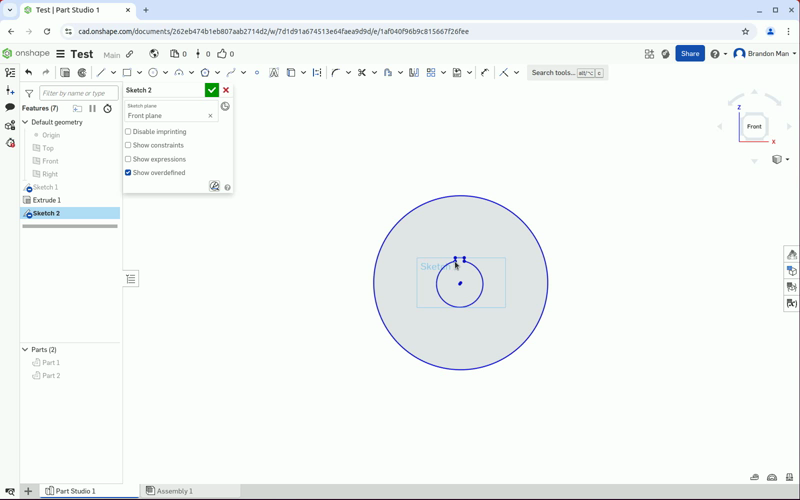
mouse_move(406, 295)
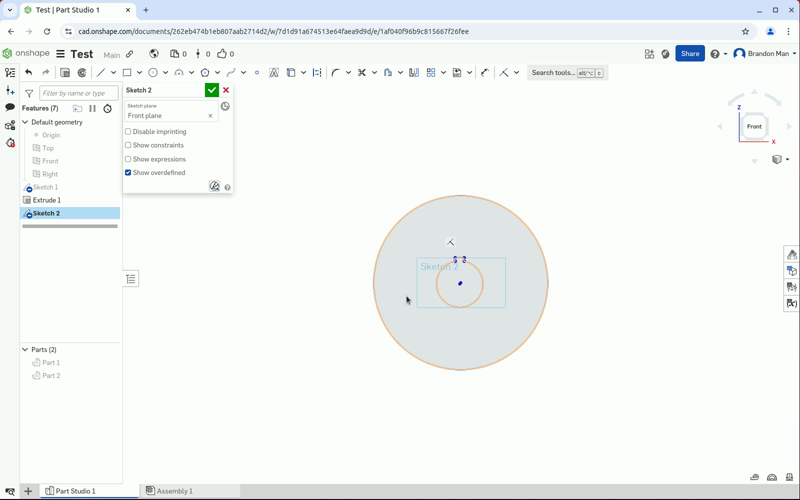
click(406, 295)
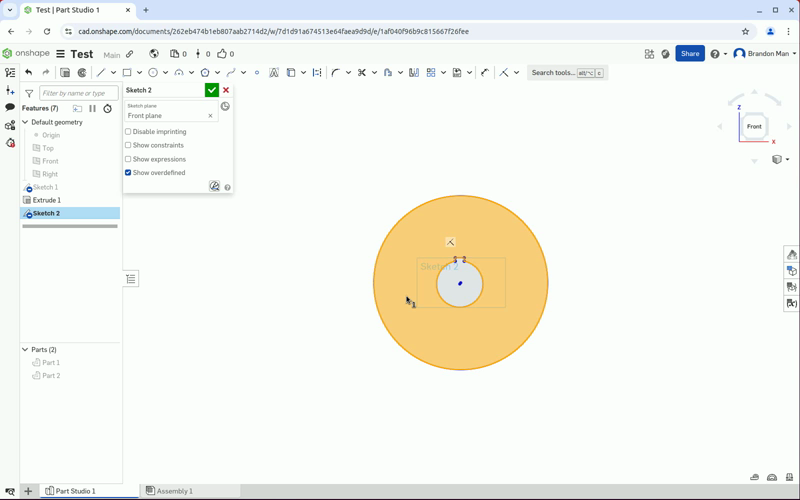
mouse_move(73, 352)
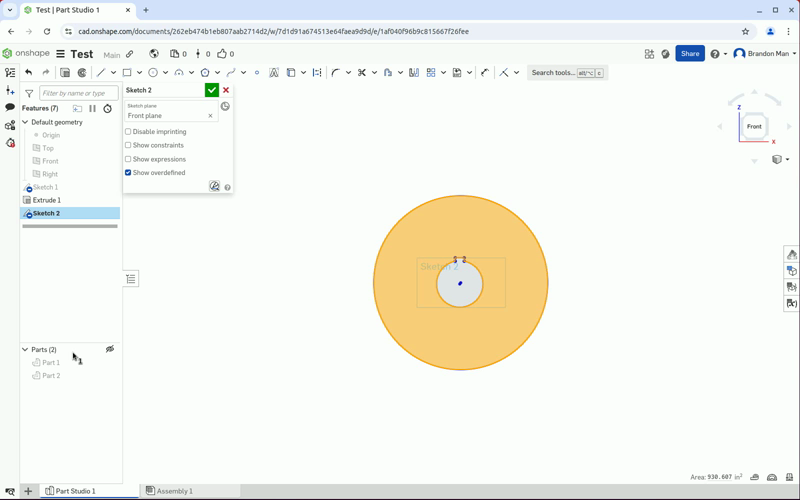
key(shift+y)
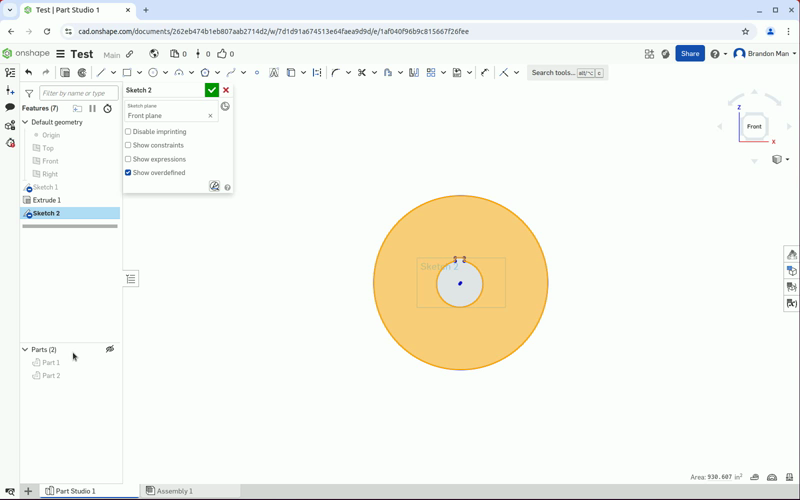
key(shift+e)
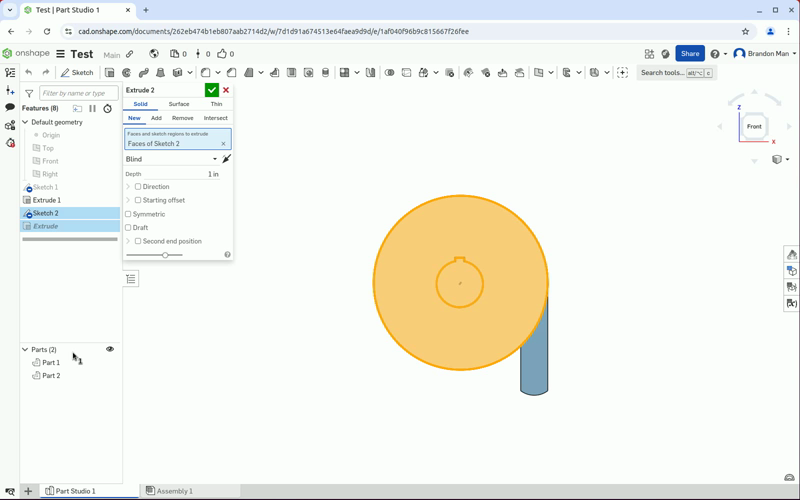
mouse_move(143, 106)
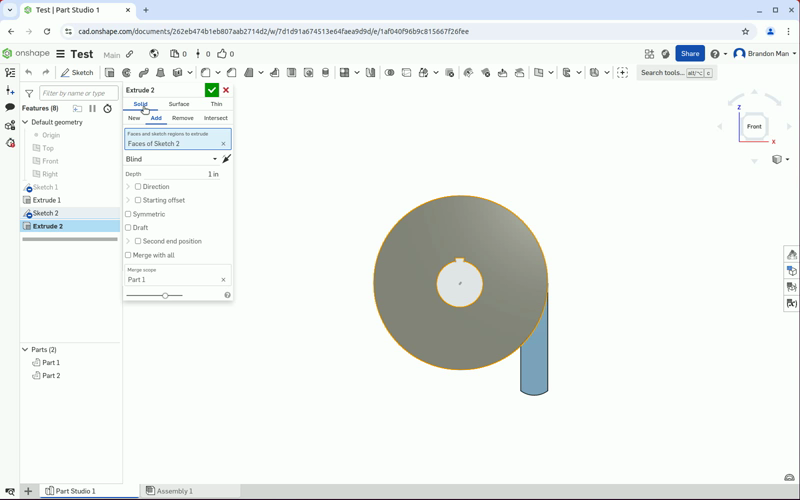
click(143, 106)
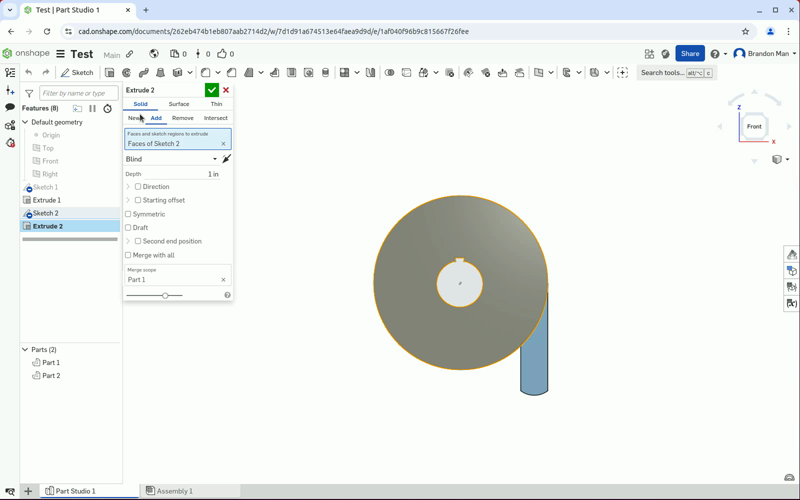
mouse_move(137, 120)
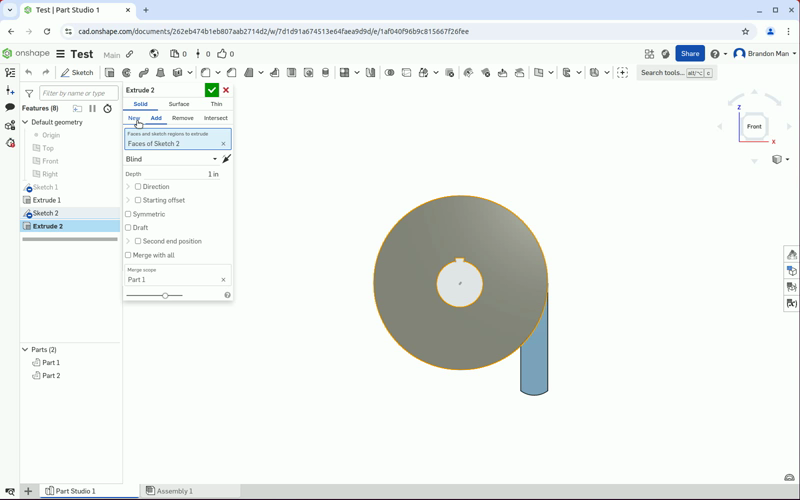
click(137, 120)
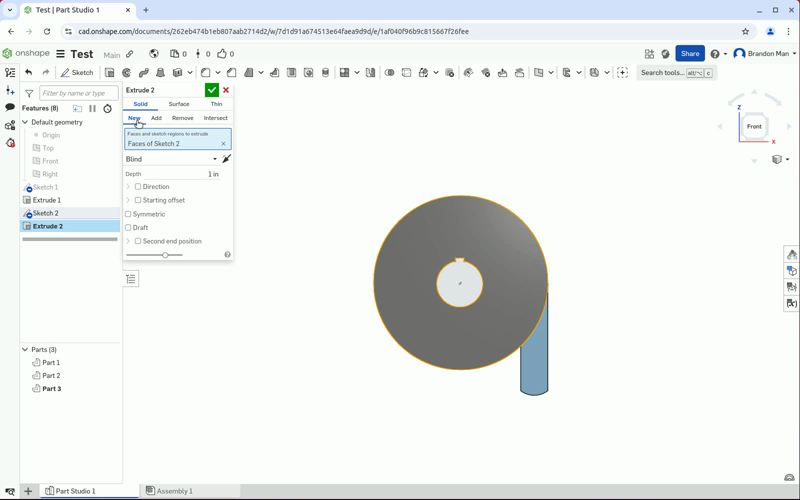
key(tab, 4)
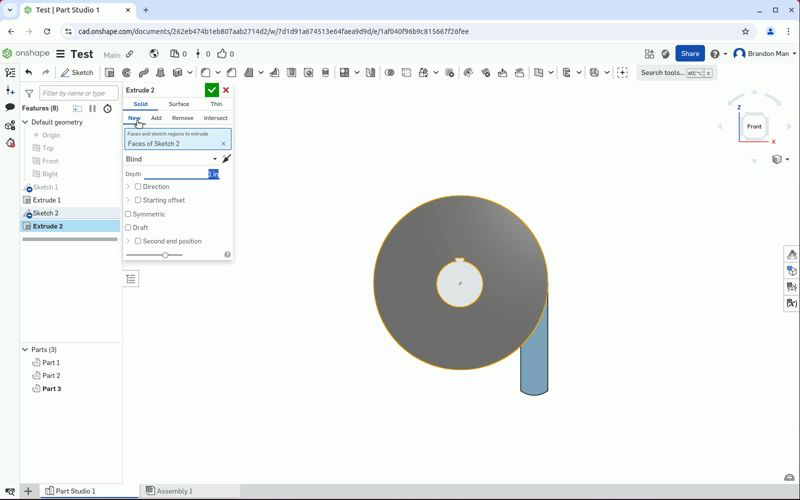
text(17.813)
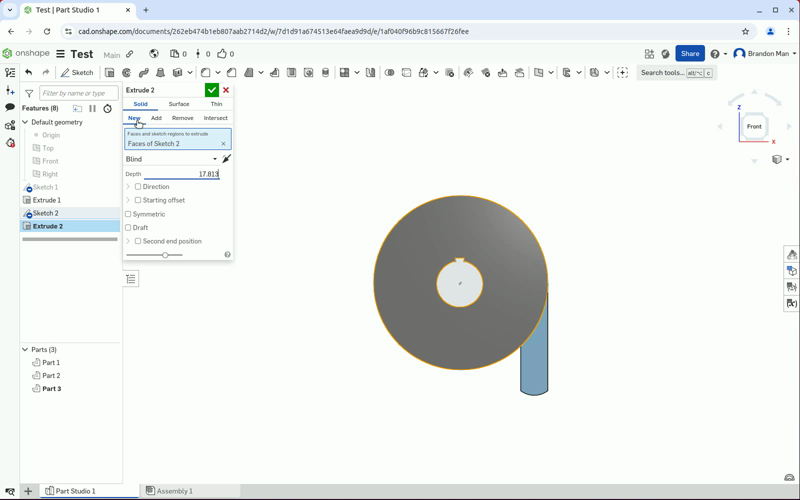
key(enter)
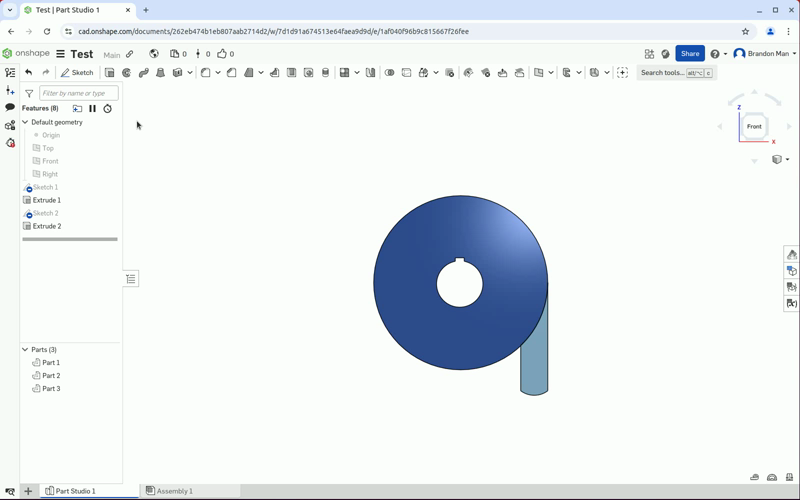
key(shift+h)
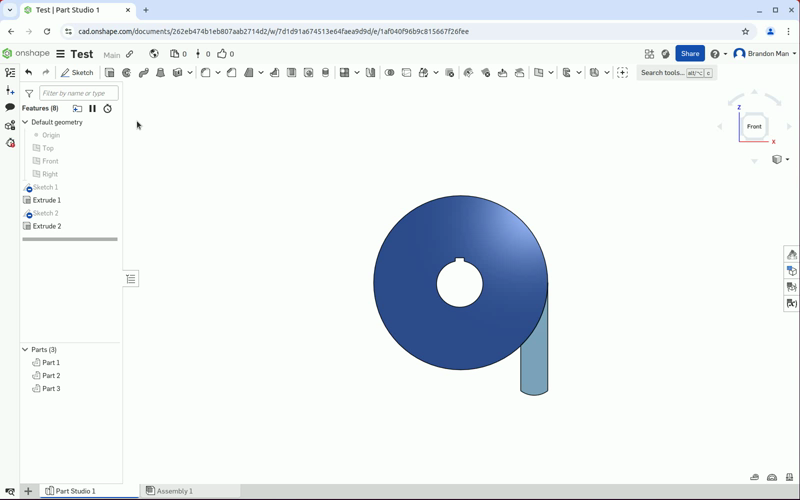
key(shift+h)
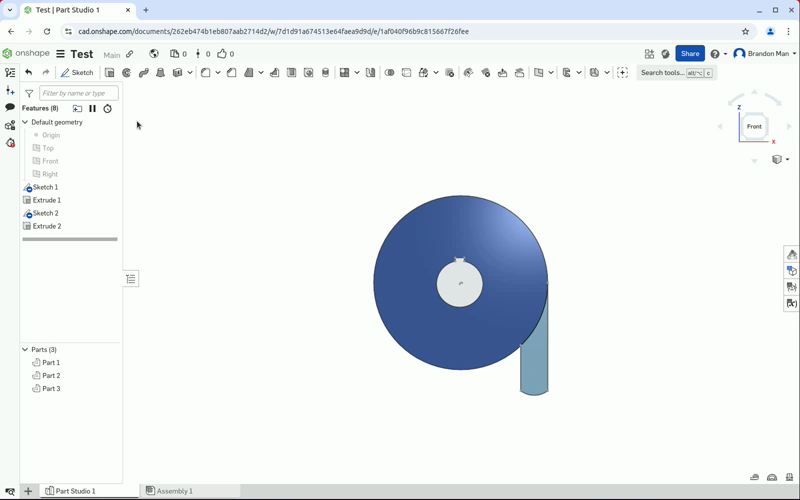
key(shift+7)
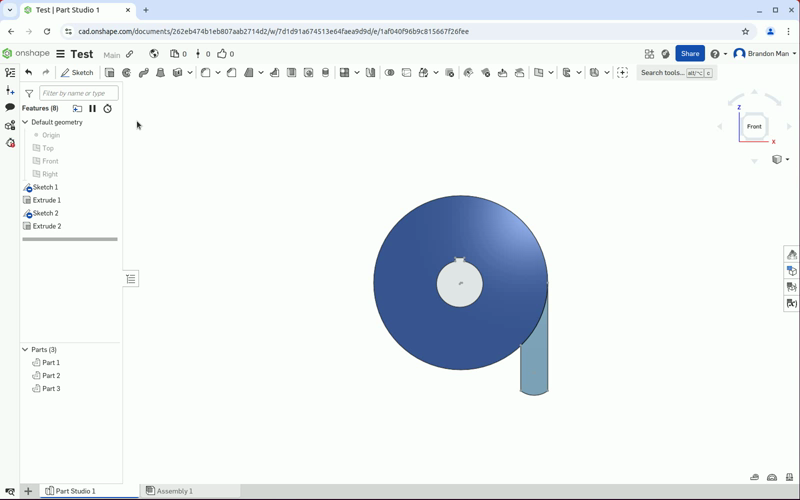
key(left, 2)
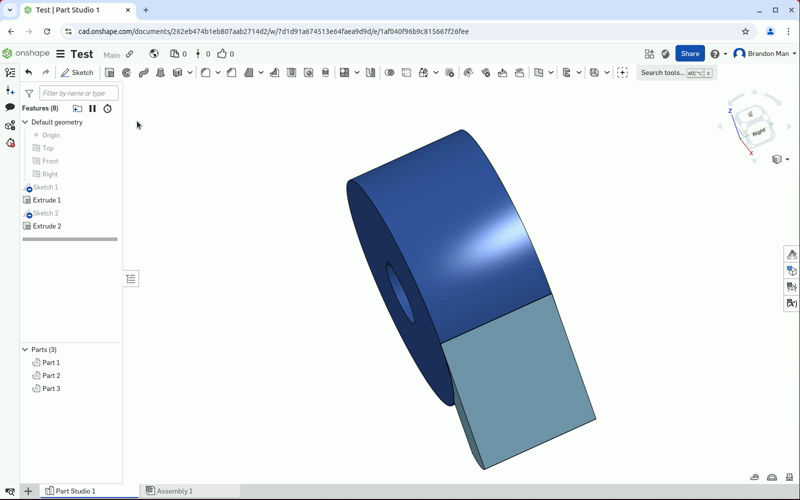
key(down, 2)
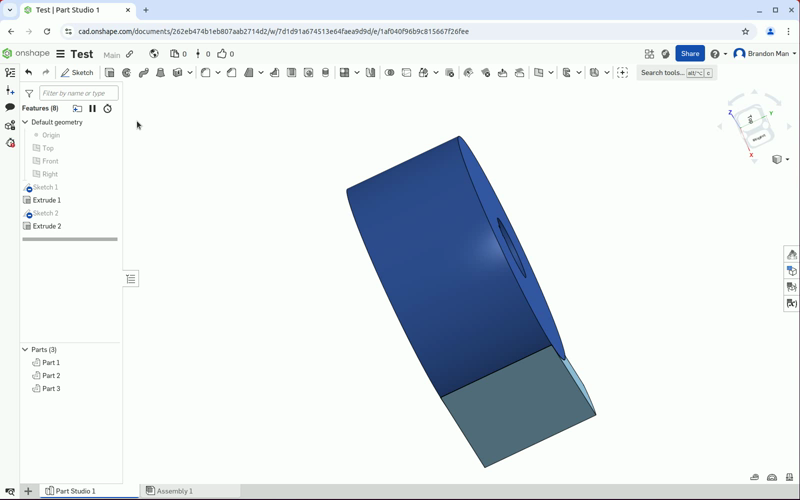
key(up, 2)
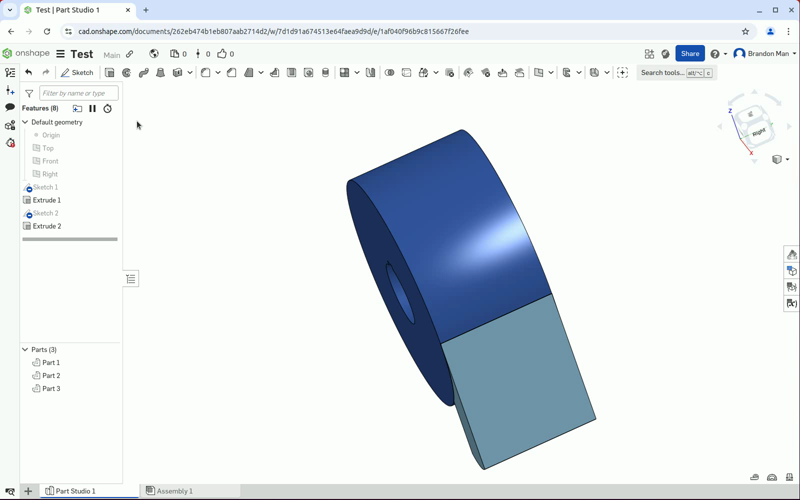
key(right, 2)
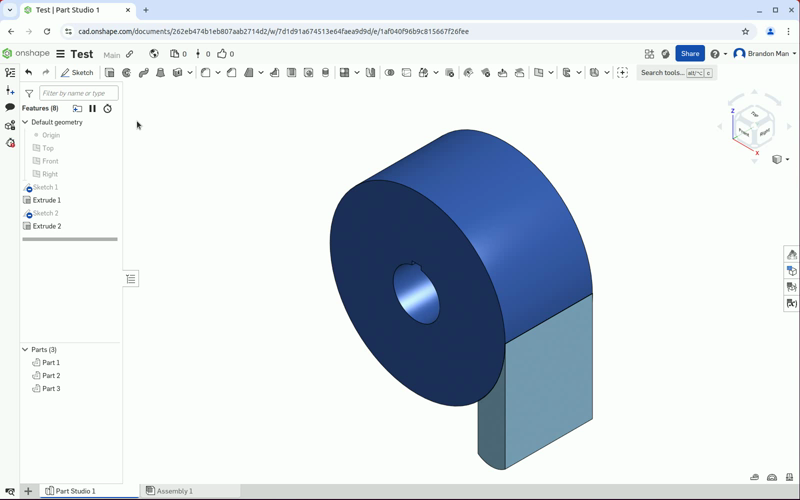
mouse_move(73, 189)
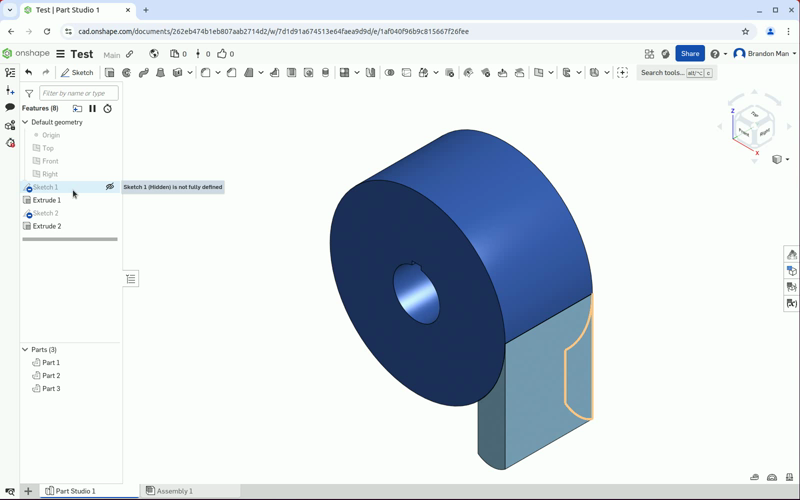
click(73, 189)